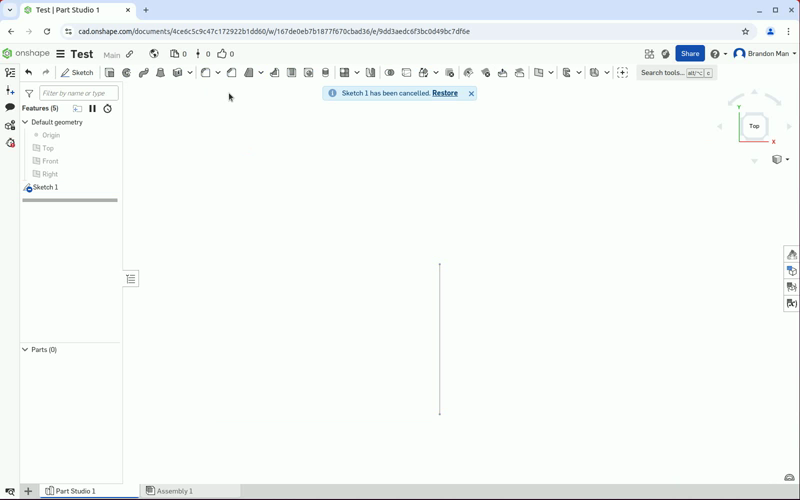
key(shift+h)
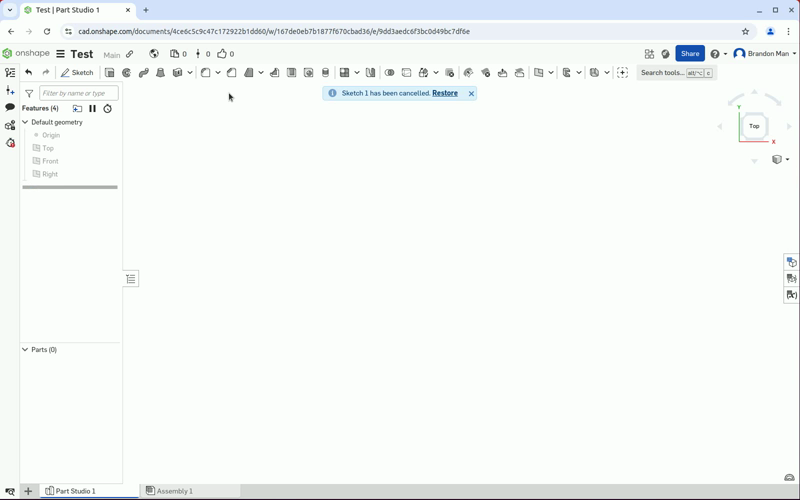
mouse_move(73, 352)
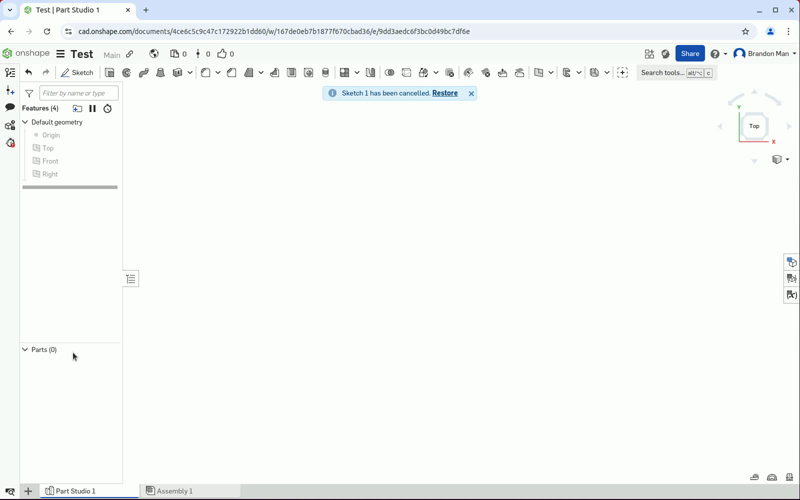
key(y)
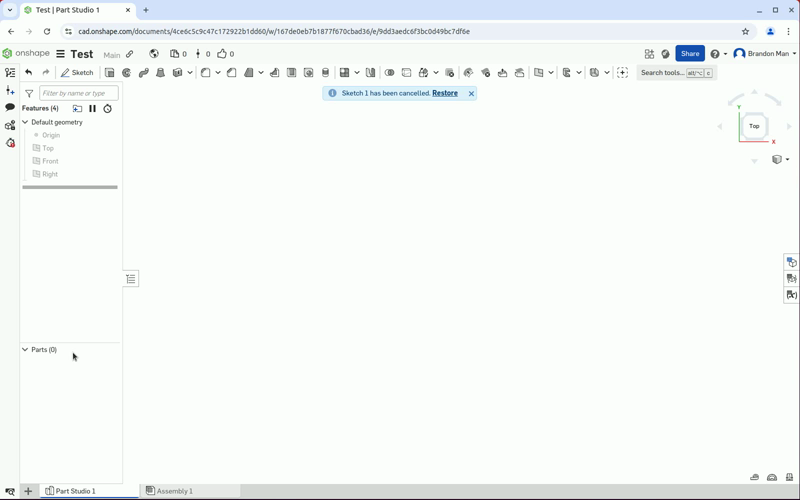
key(shift+p)
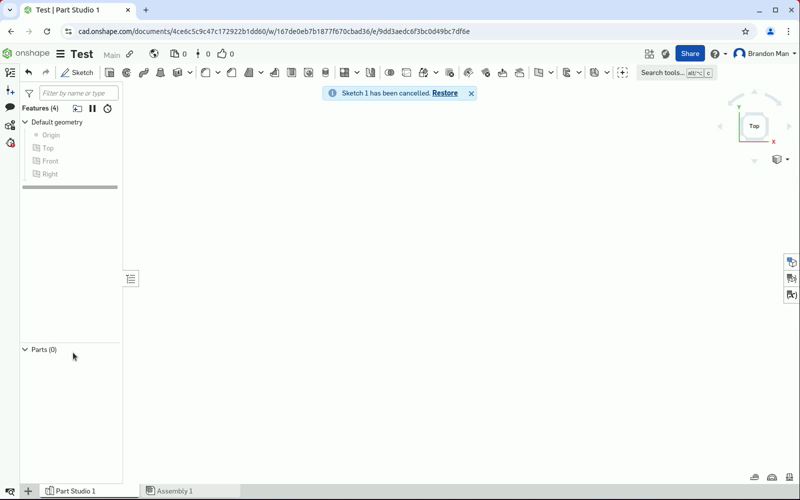
key(space)
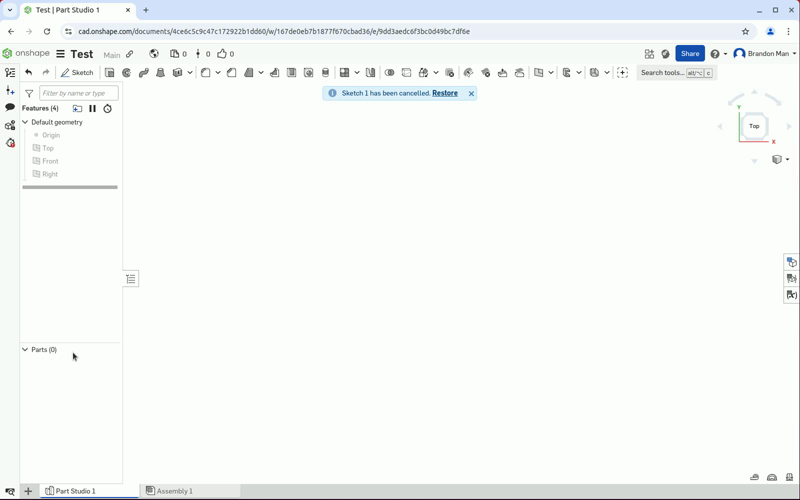
key_down(shift)
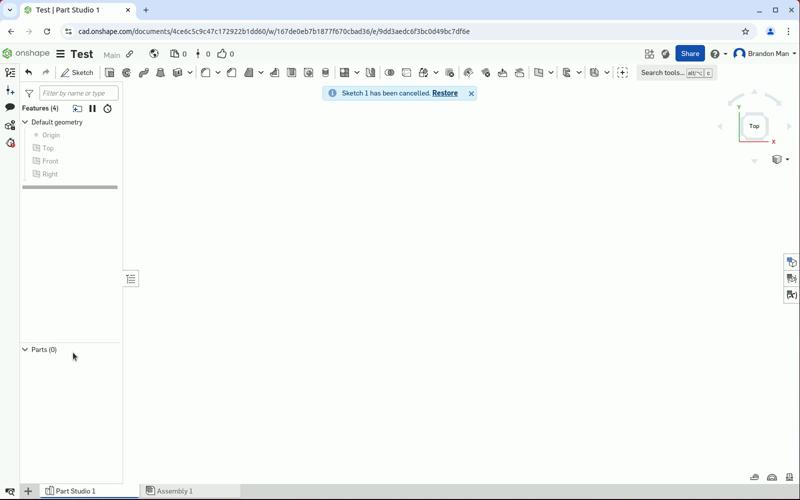
key(up)
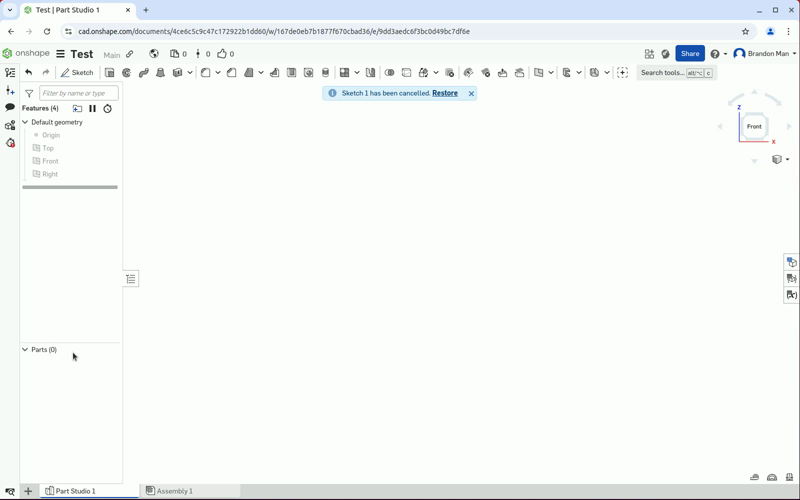
key_up(shift)
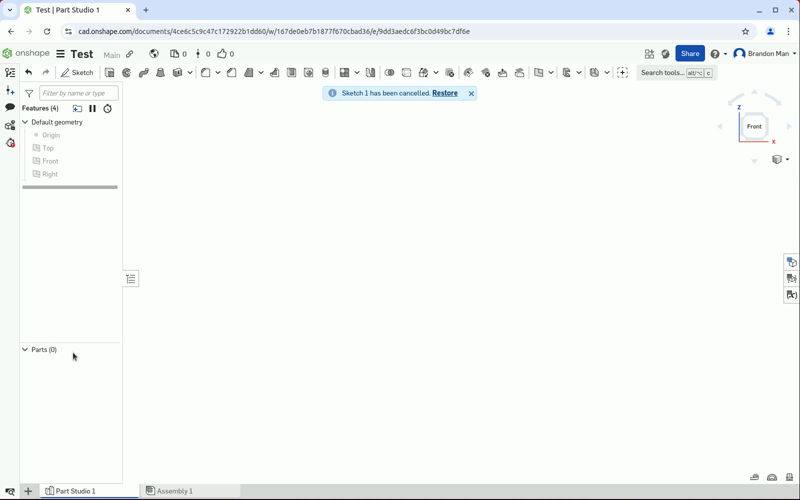
mouse_move(73, 352)
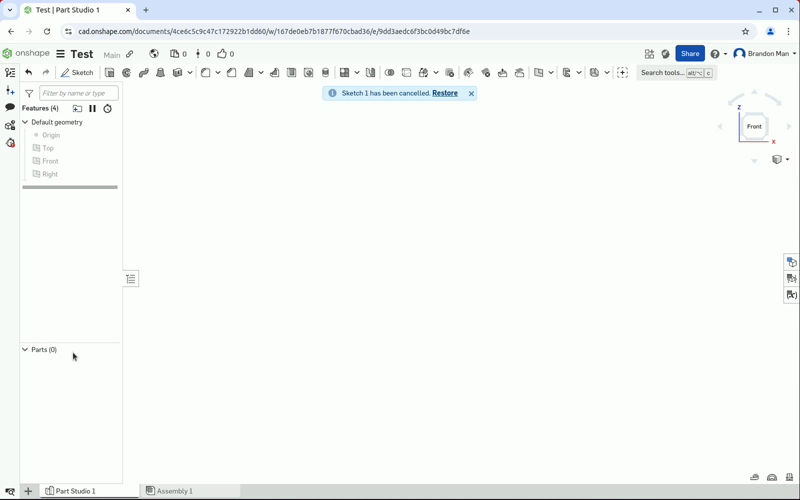
key(shift+y)
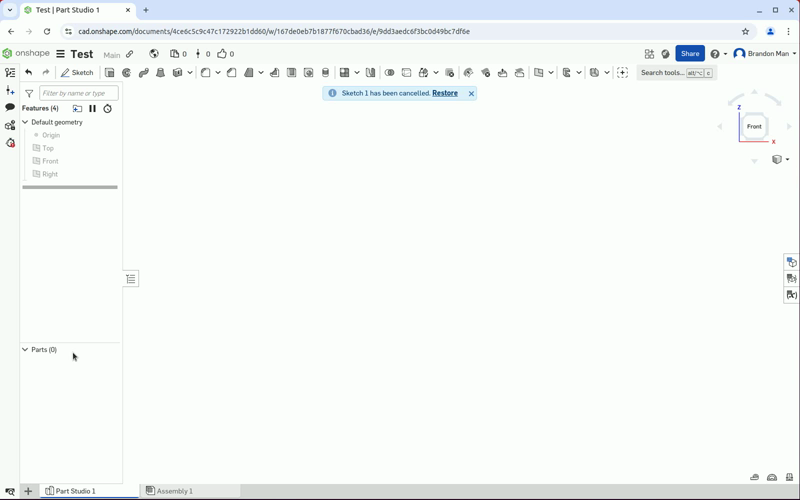
key(shift+s)
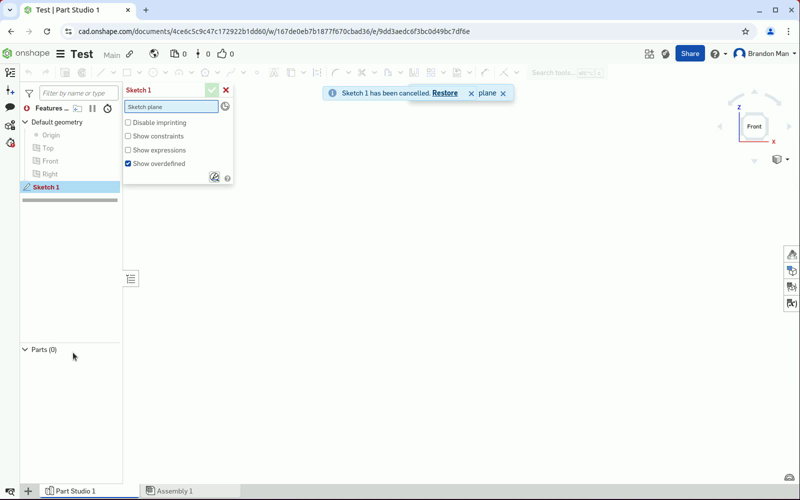
mouse_move(73, 163)
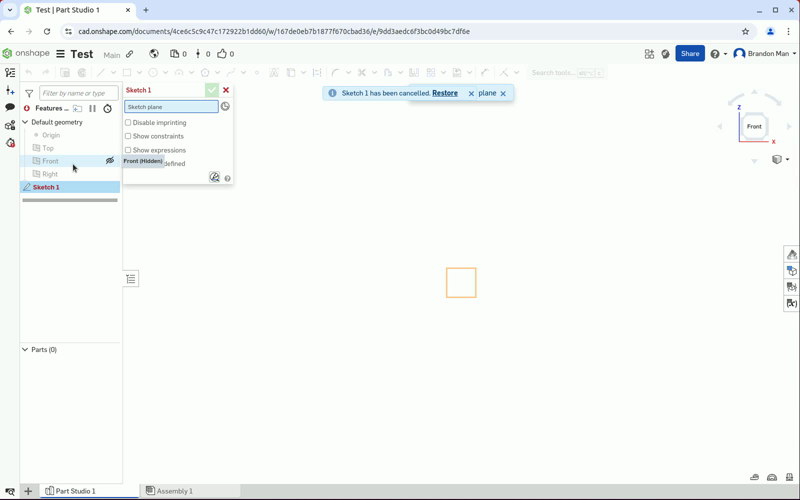
click(73, 163)
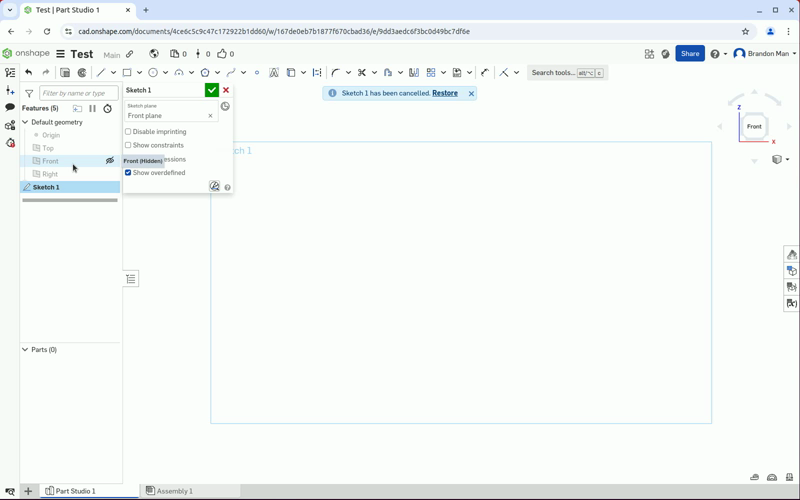
mouse_move(73, 352)
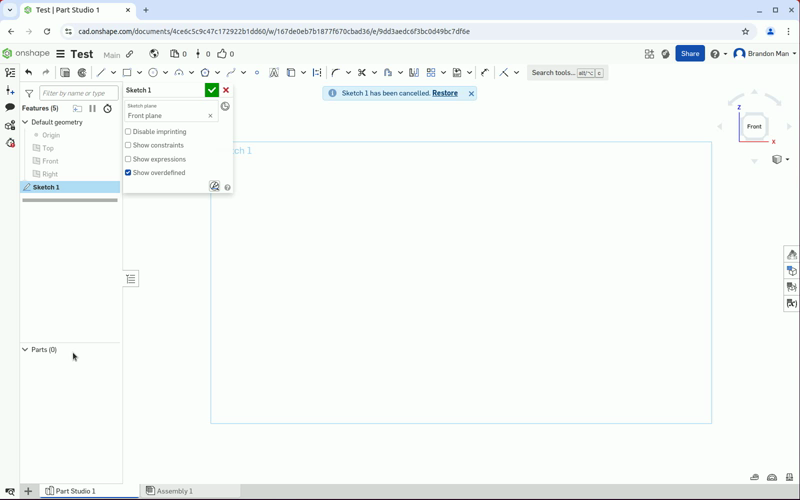
key(y)
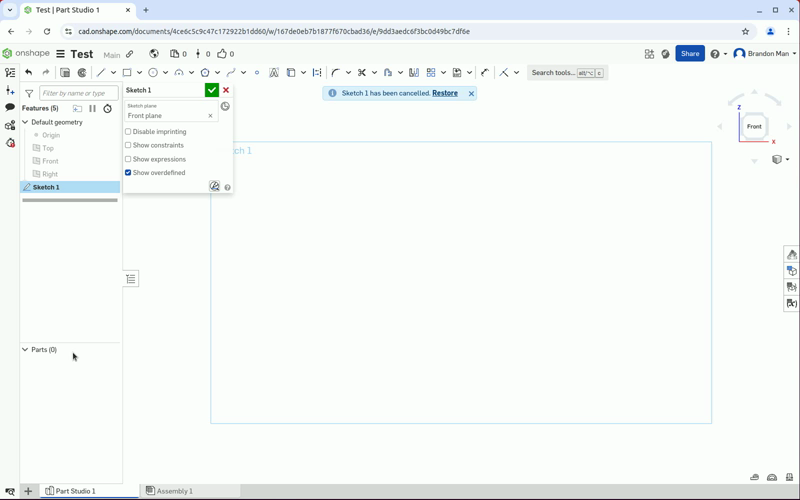
key(l)
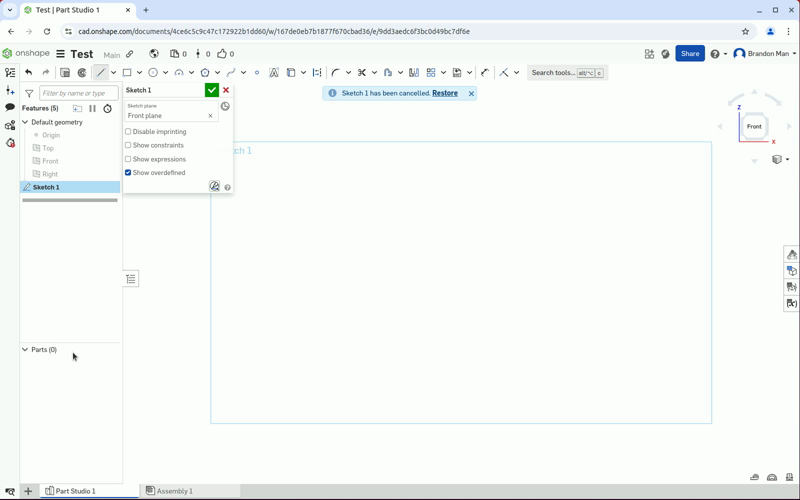
key_down(shift)
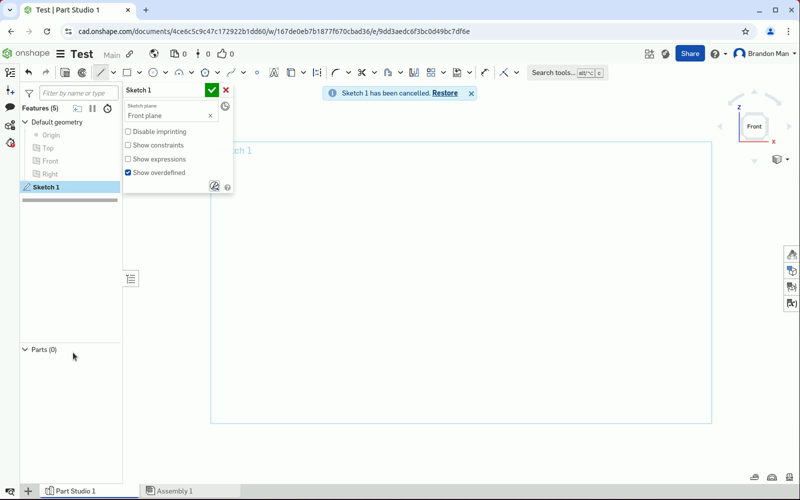
mouse_move(398, 348)
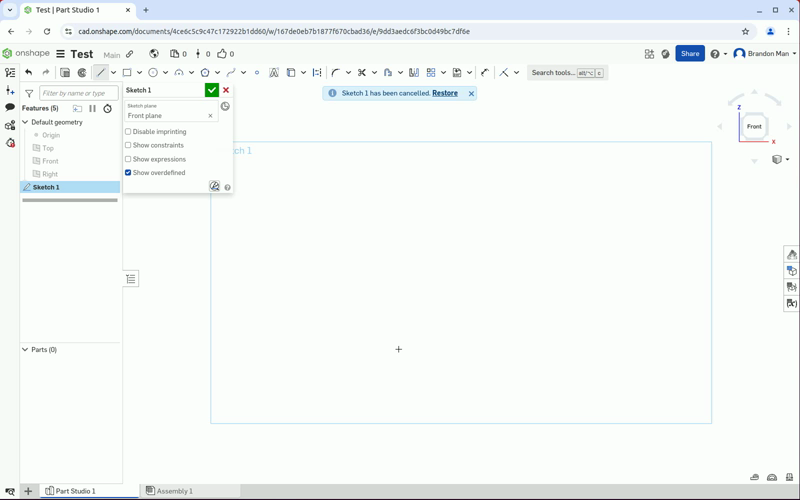
click(398, 348)
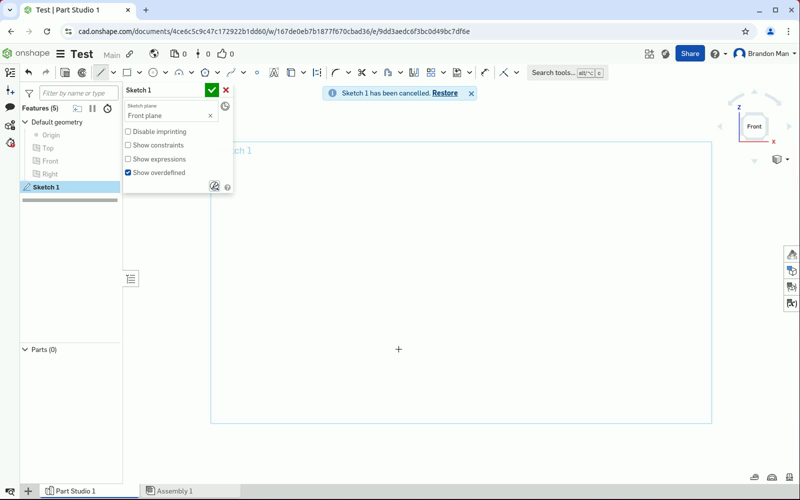
key_up(shift)
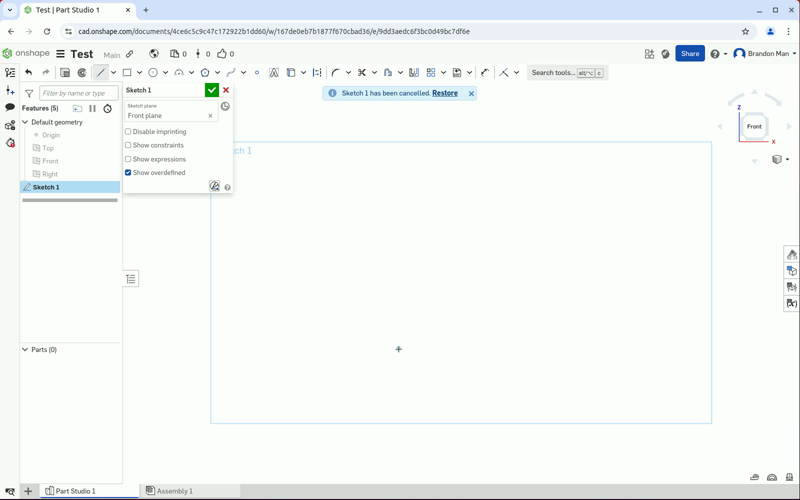
key_down(shift)
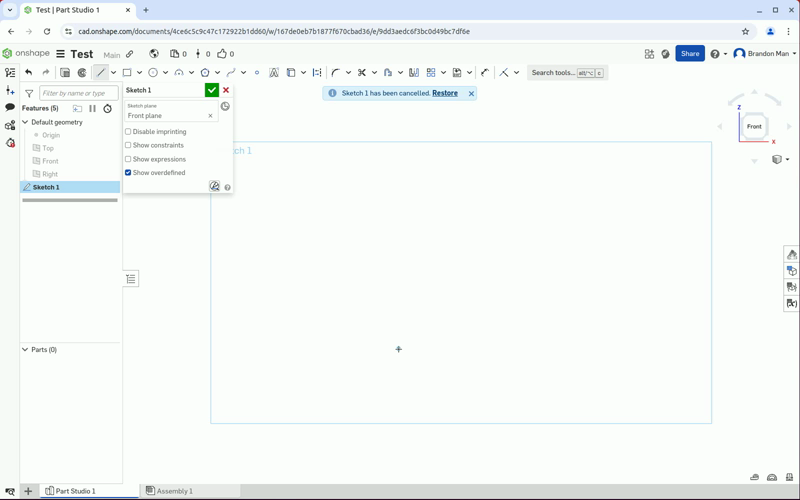
mouse_move(522, 348)
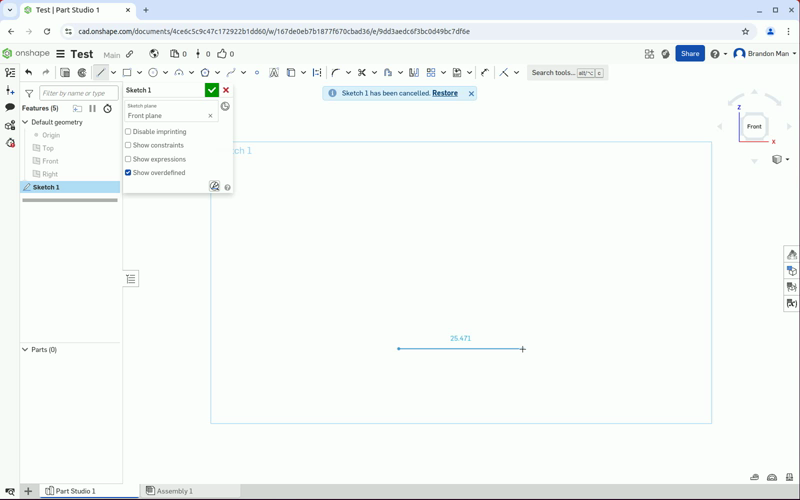
click(522, 348)
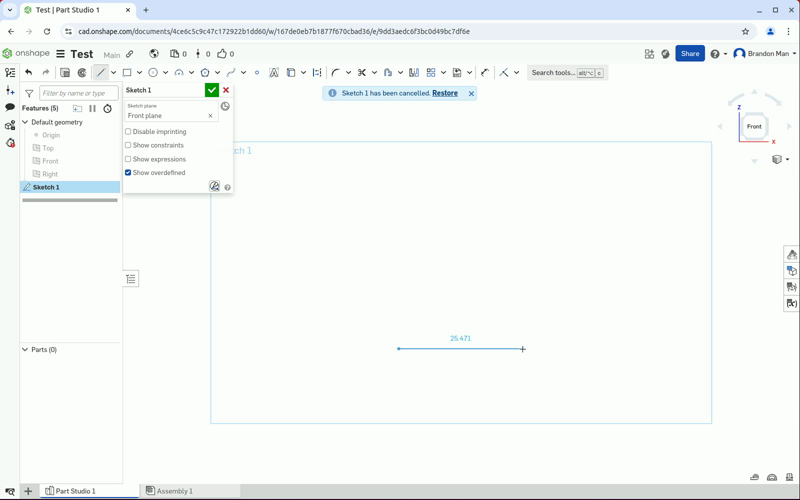
key_up(shift)
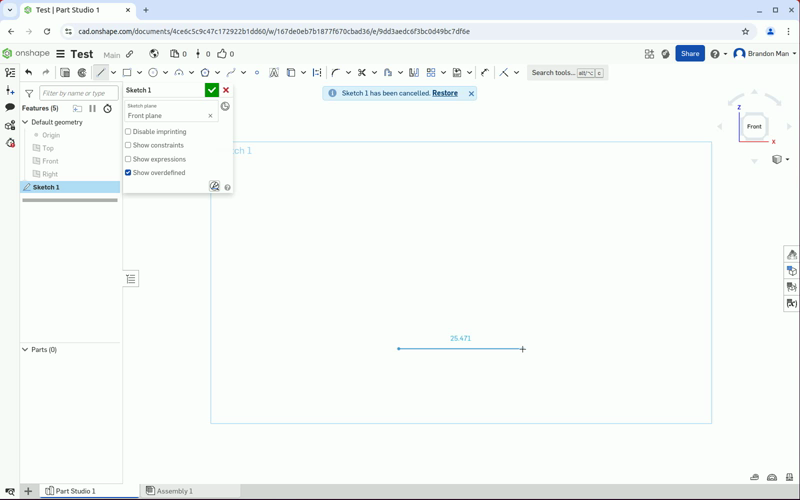
key_down(shift)
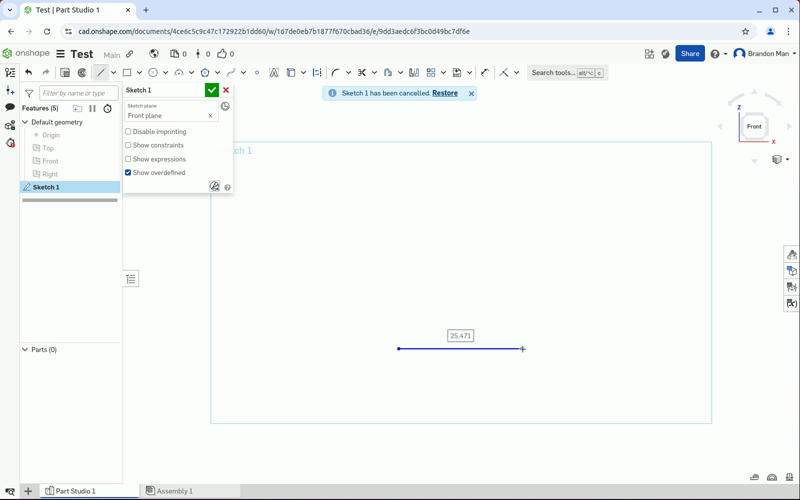
mouse_move(522, 216)
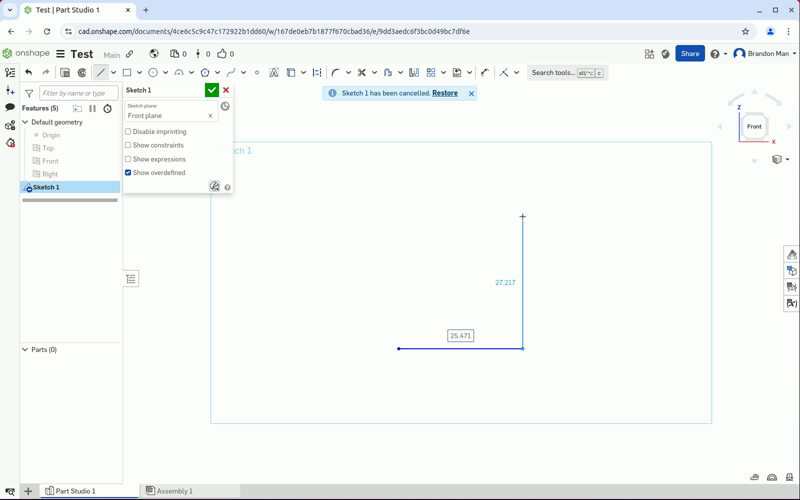
click(522, 216)
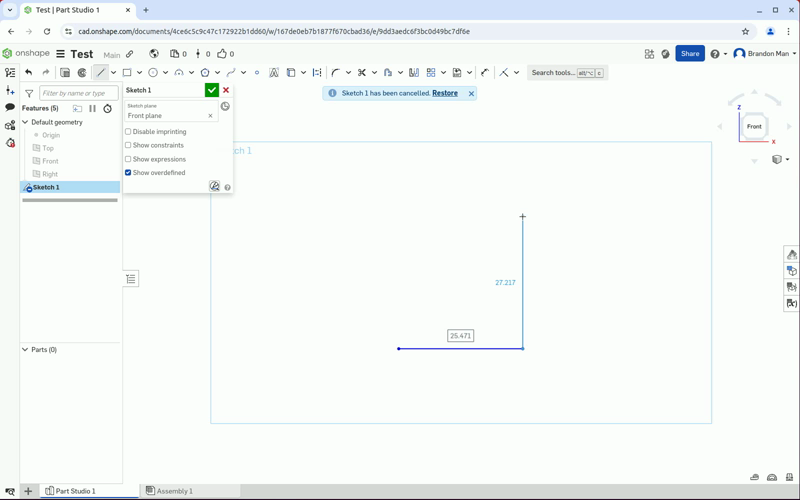
key_up(shift)
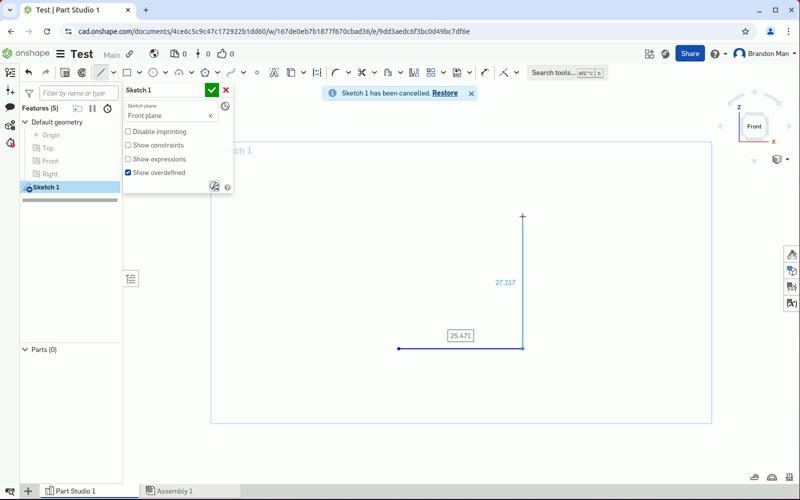
key_down(shift)
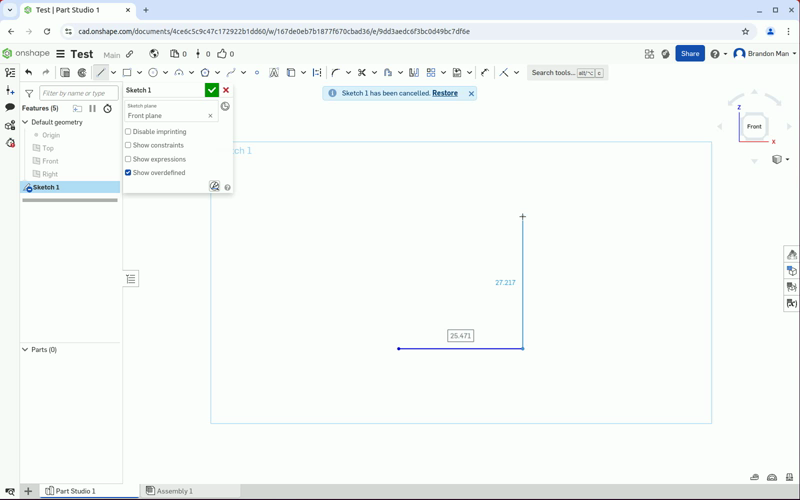
mouse_move(398, 216)
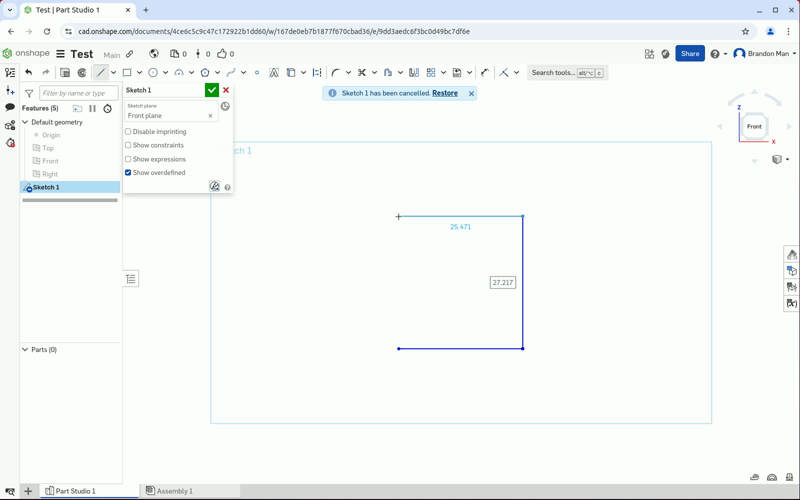
click(398, 216)
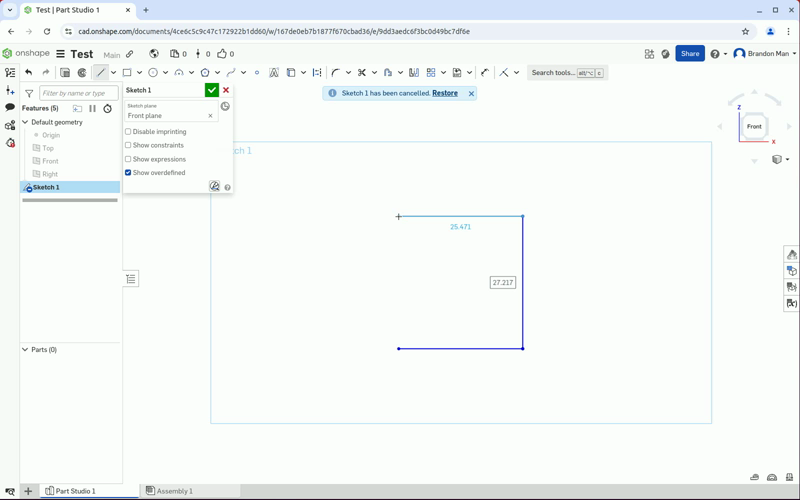
key_up(shift)
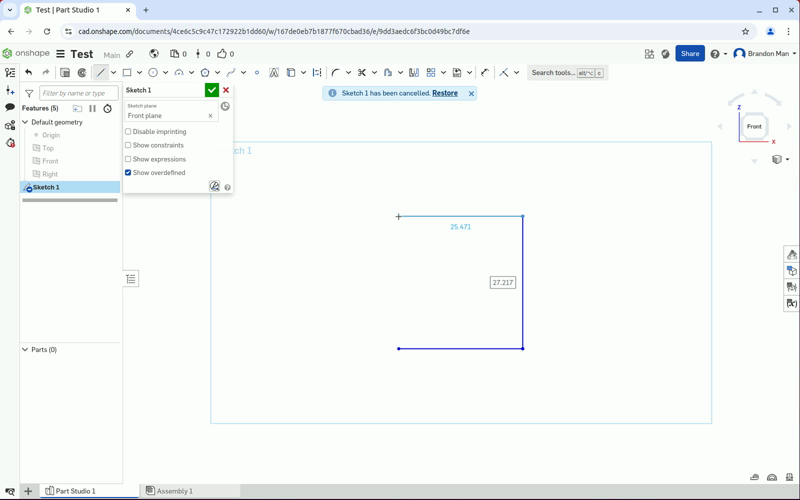
key_down(shift)
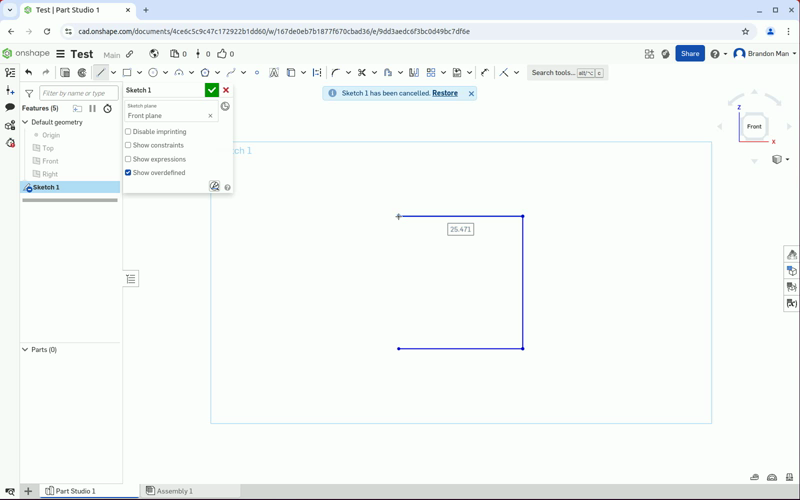
mouse_move(398, 348)
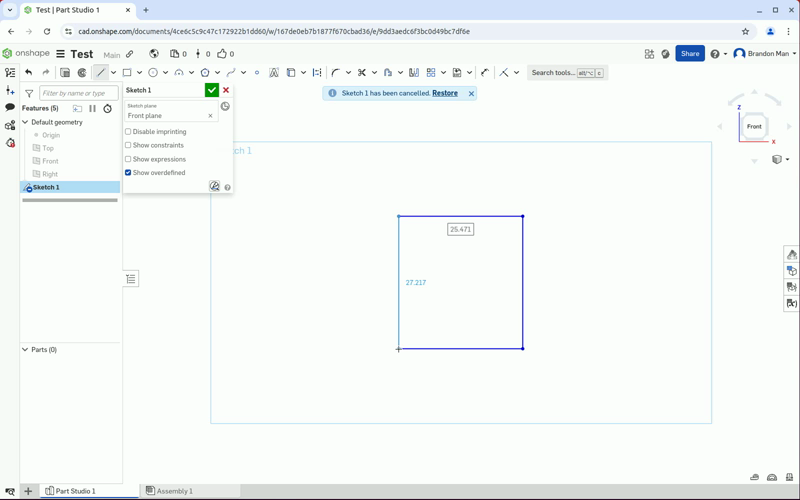
key_up(shift)
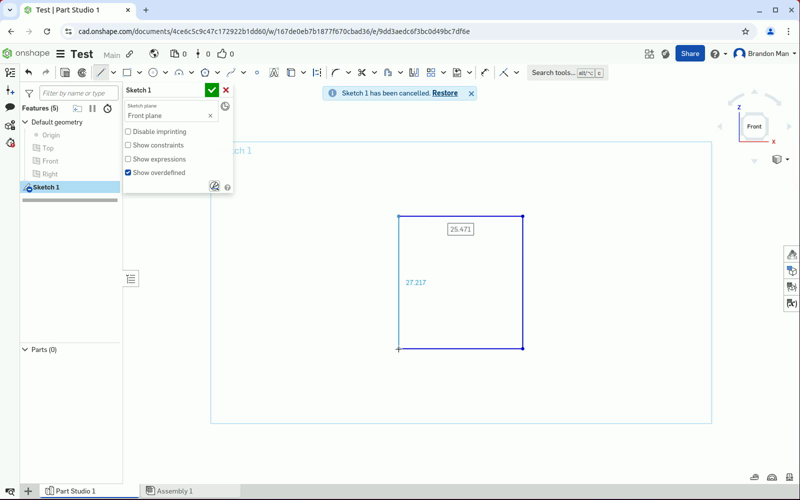
click(398, 348)
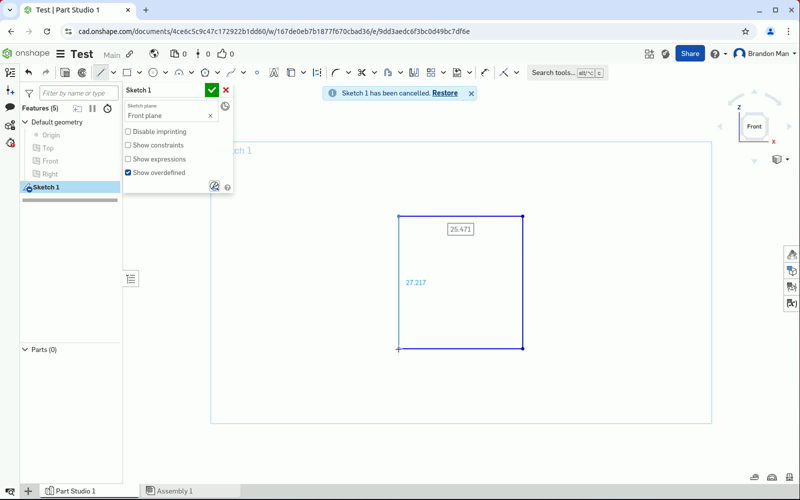
key(esc)
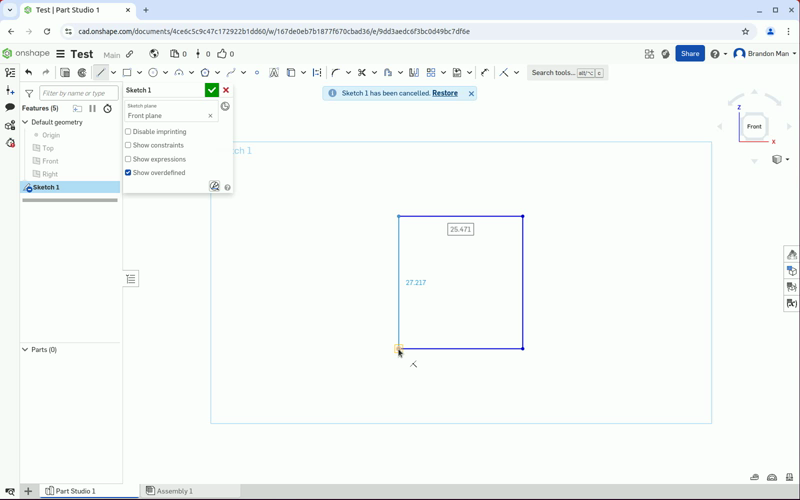
mouse_move(427, 232)
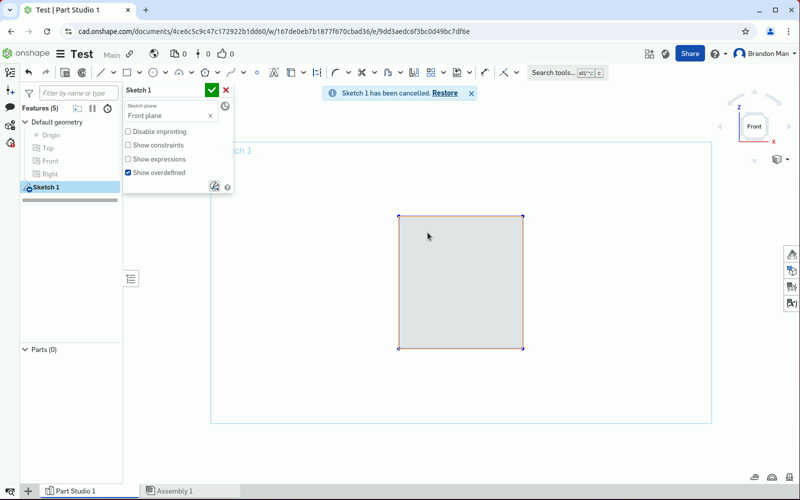
click(427, 232)
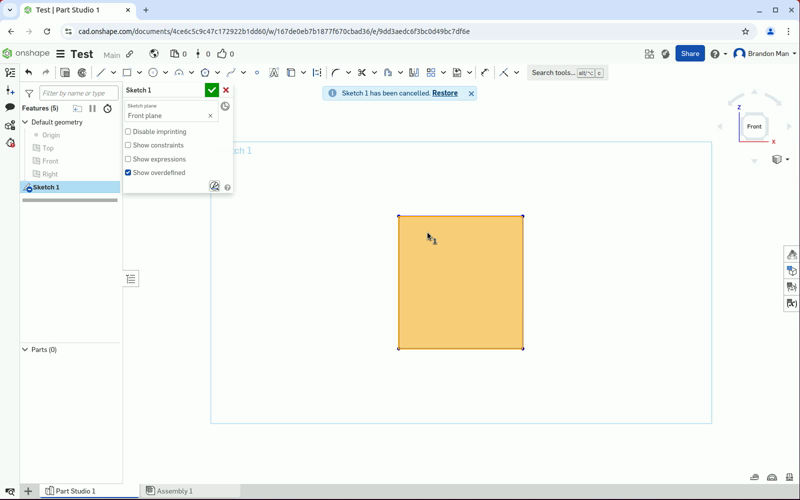
mouse_move(73, 352)
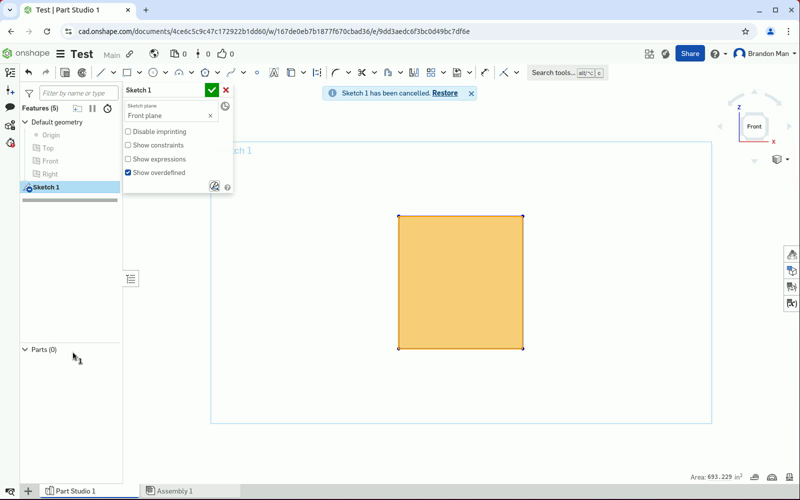
key(shift+y)
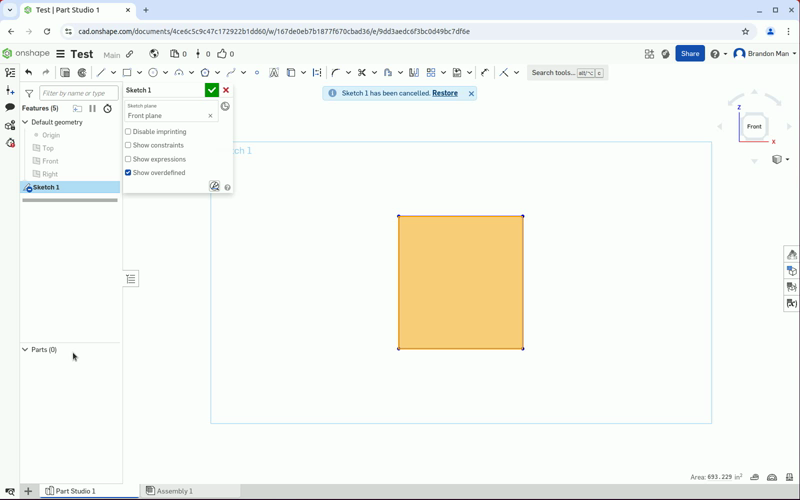
key(shift+e)
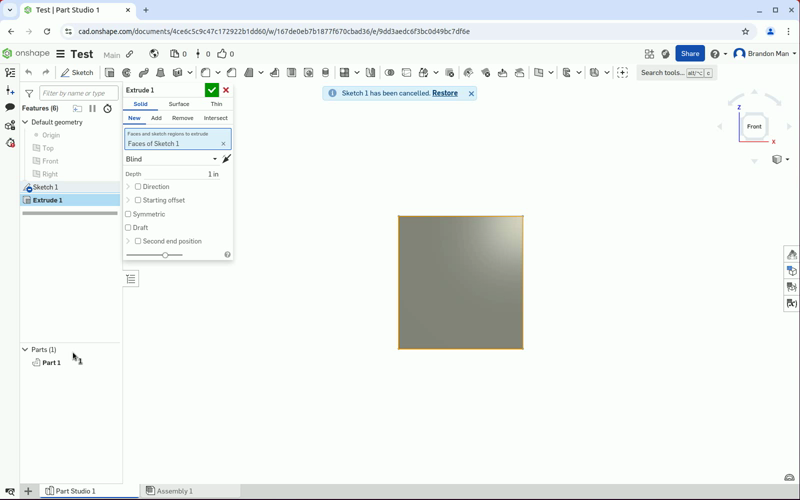
mouse_move(143, 106)
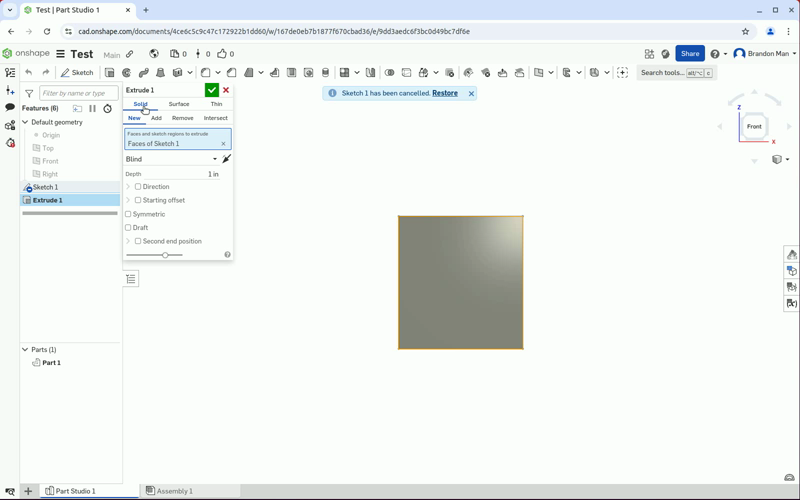
click(143, 106)
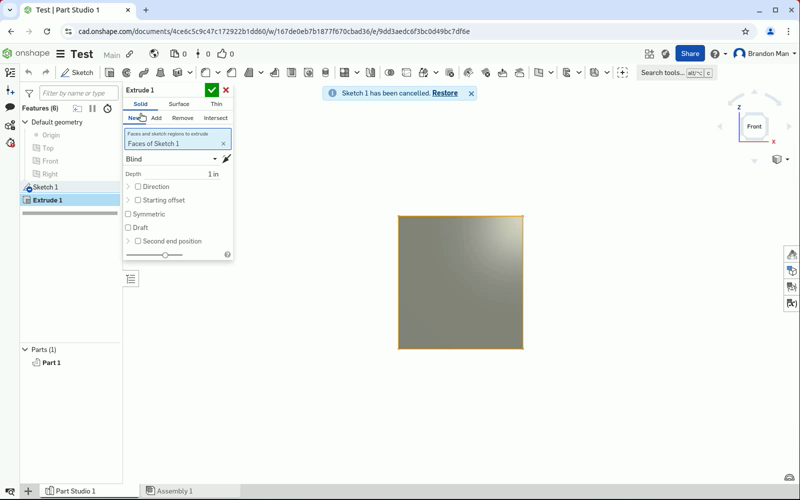
mouse_move(137, 120)
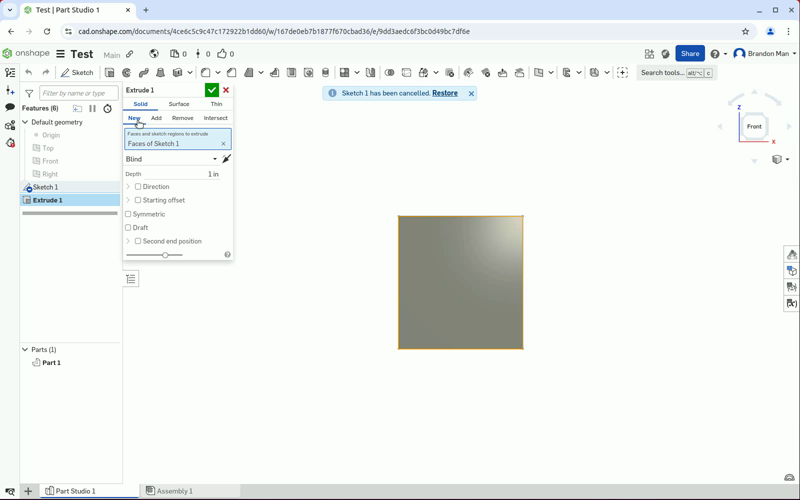
click(137, 120)
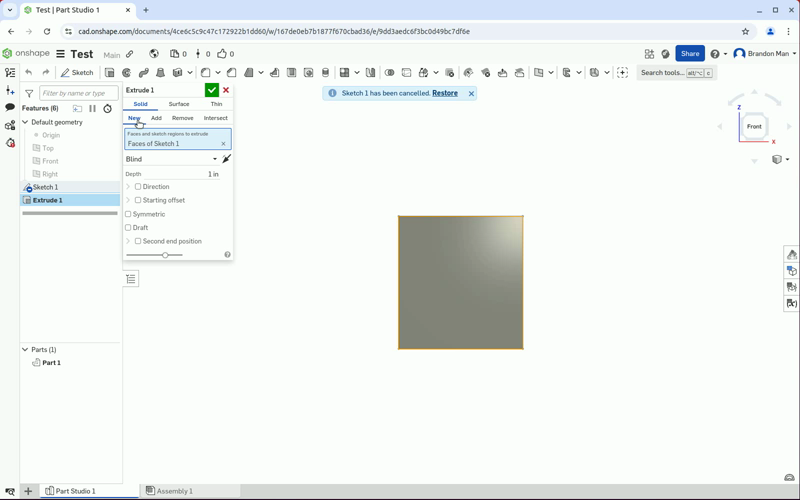
key(tab, 4)
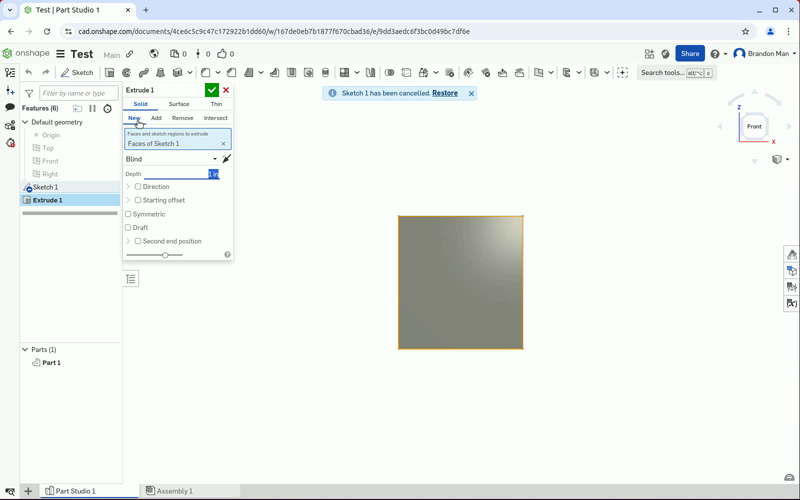
text(18.775)
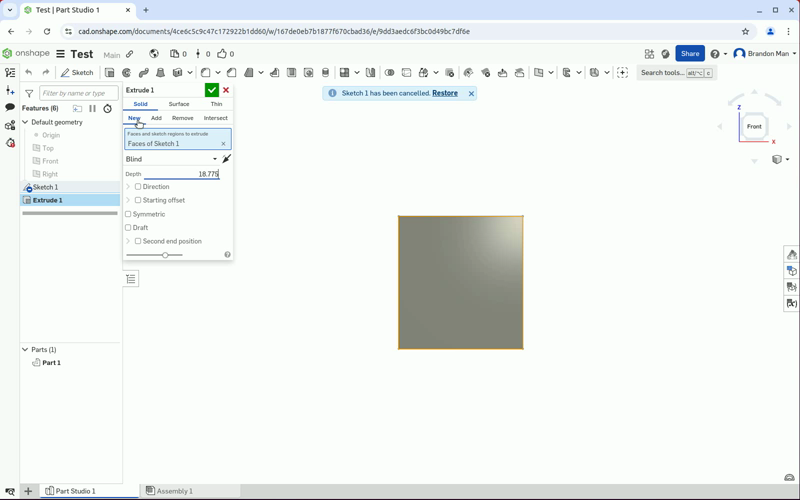
key(enter)
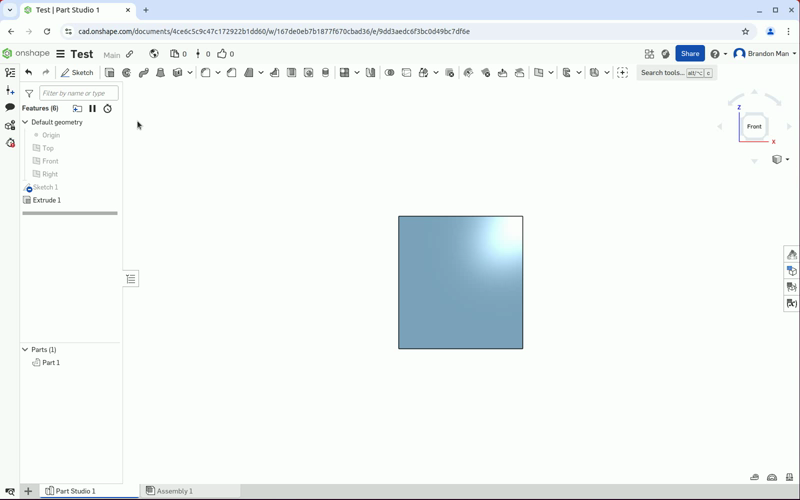
key(shift+h)
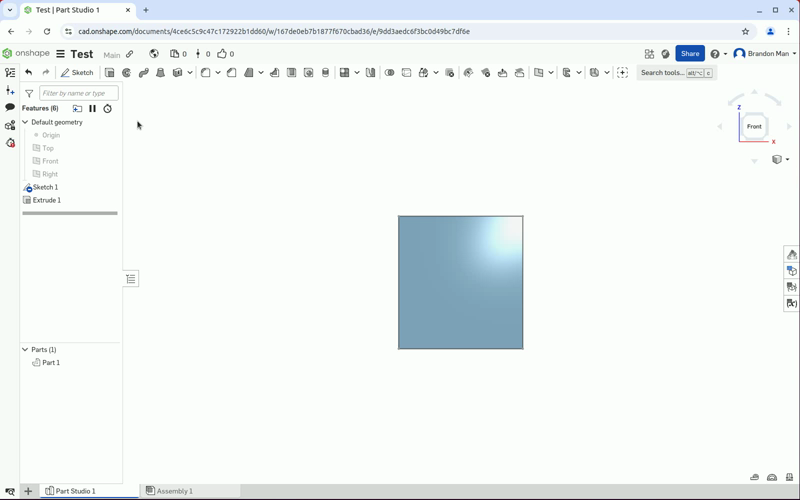
key(shift+h)
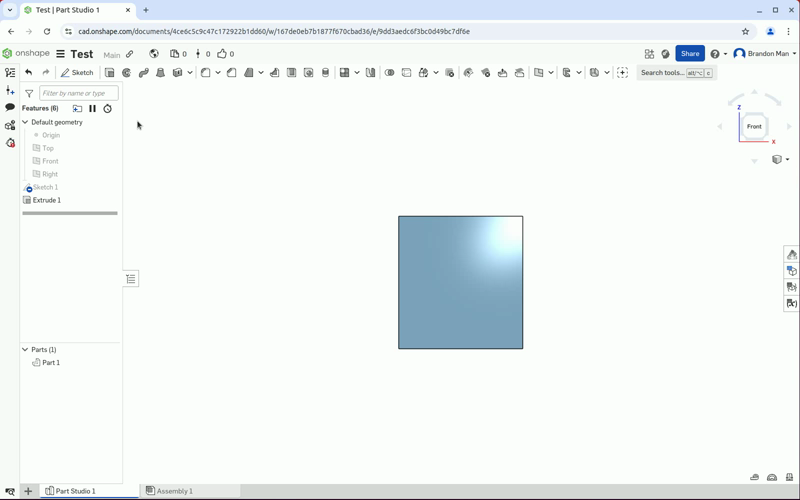
mouse_move(73, 189)
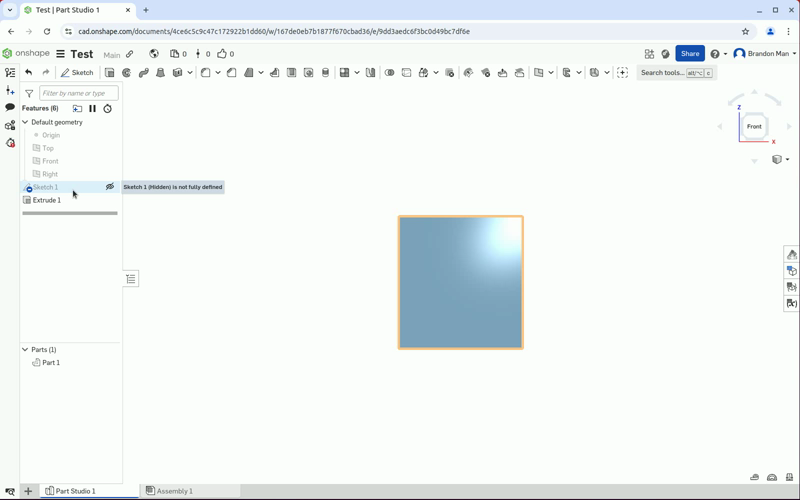
click(73, 189)
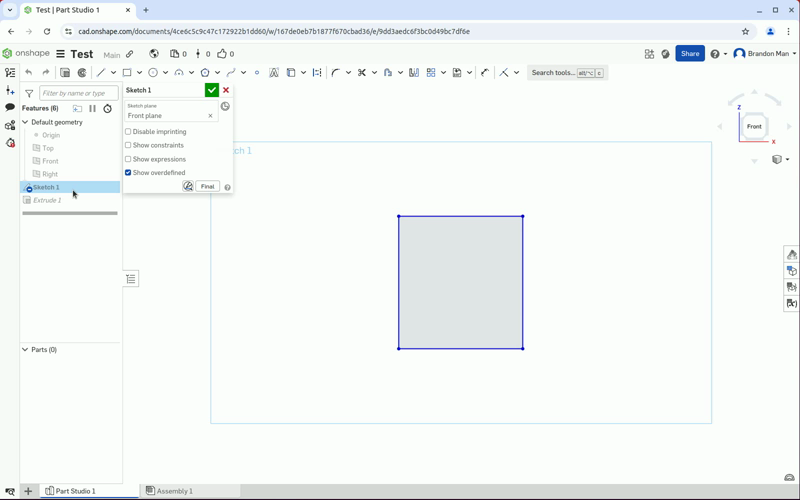
mouse_move(229, 92)
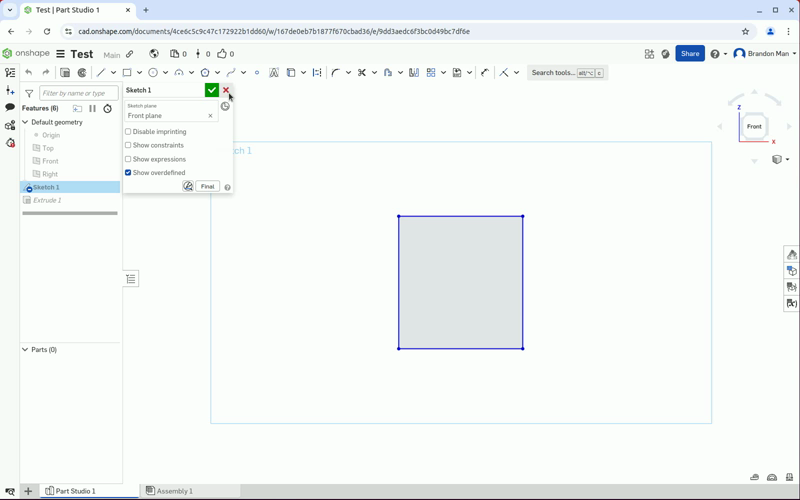
click(229, 92)
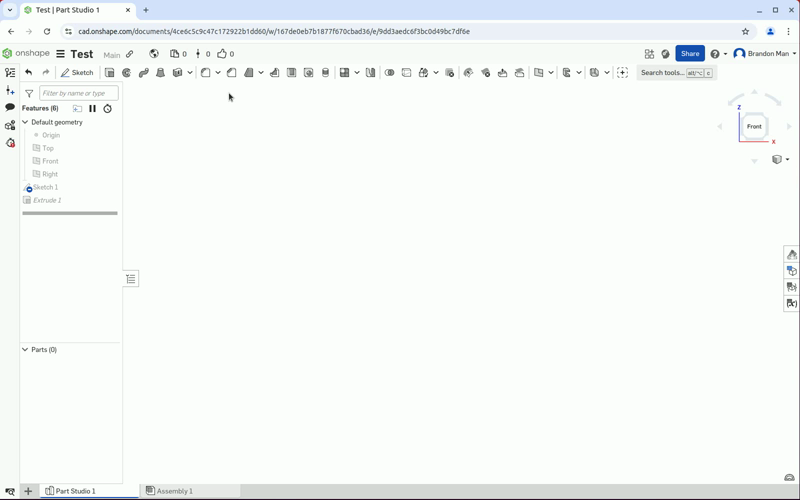
mouse_move(73, 352)
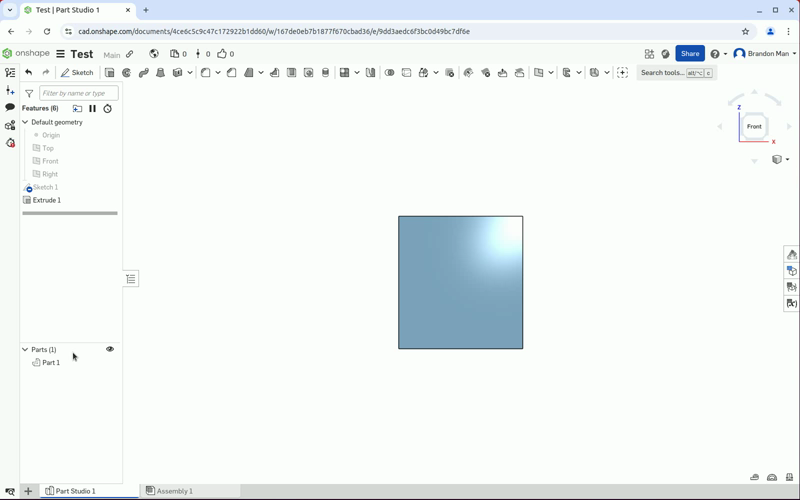
key(y)
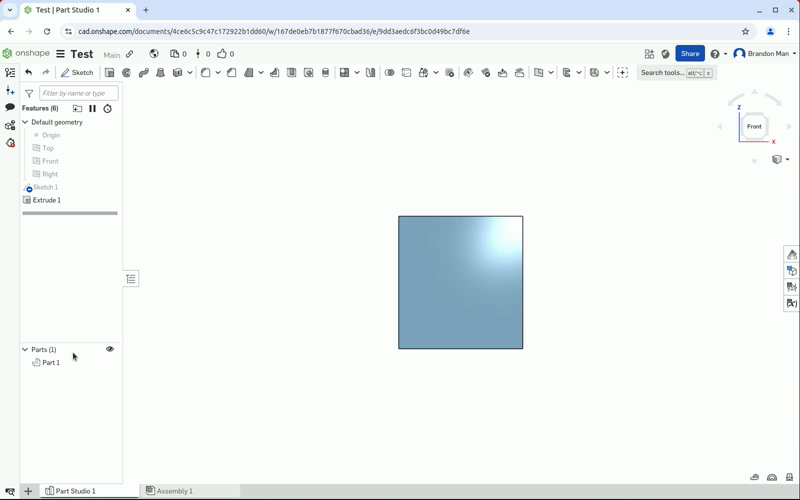
key(shift+p)
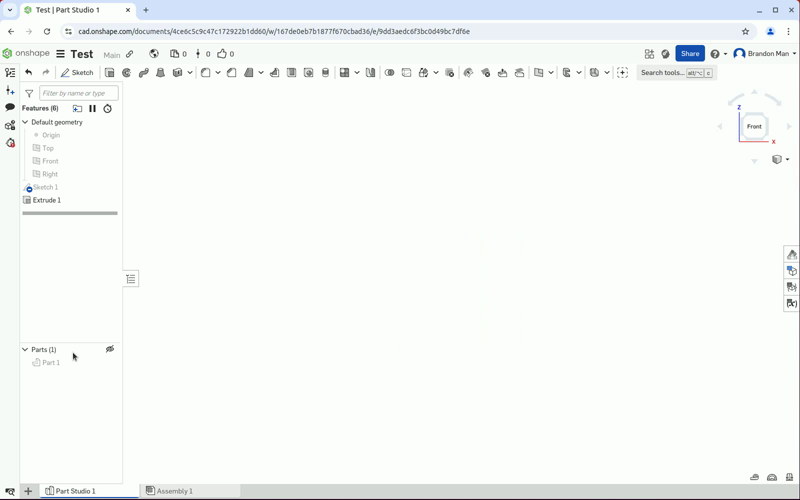
key(space)
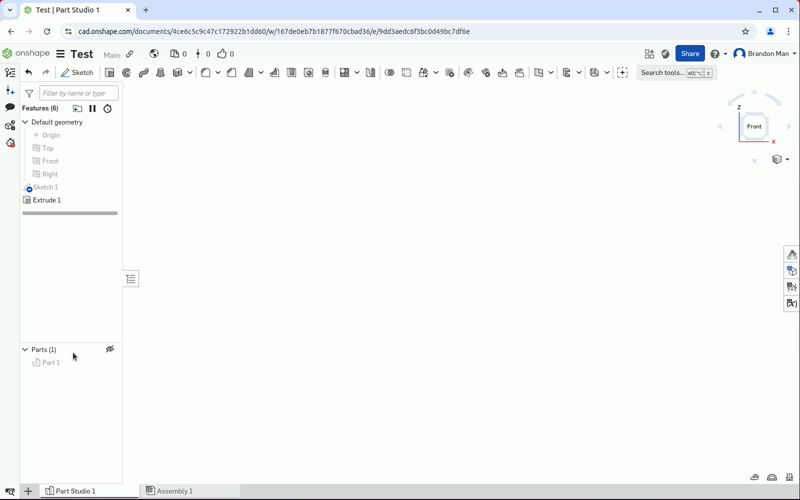
key_down(shift)
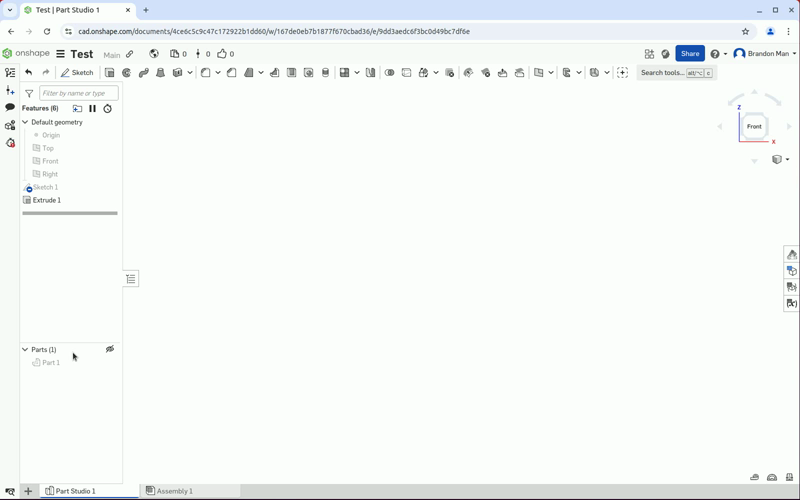
key(down)
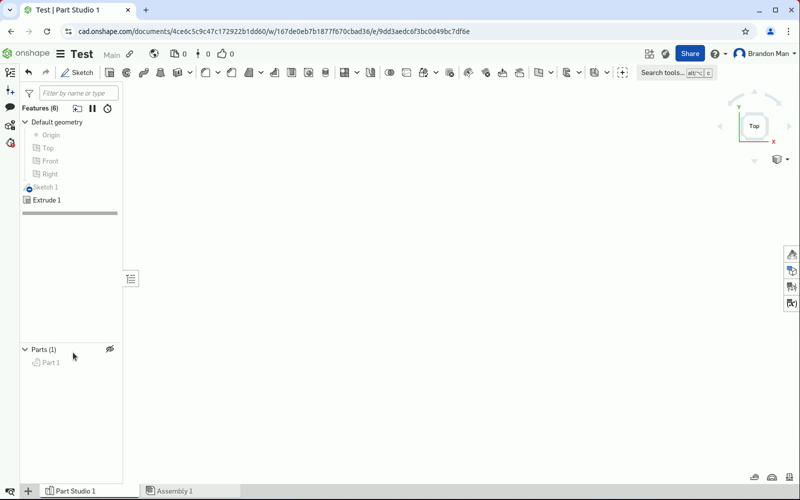
key_up(shift)
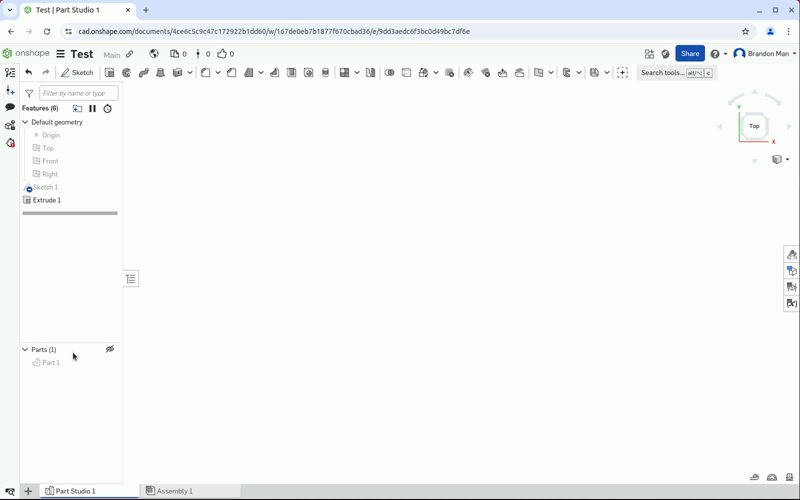
mouse_move(73, 352)
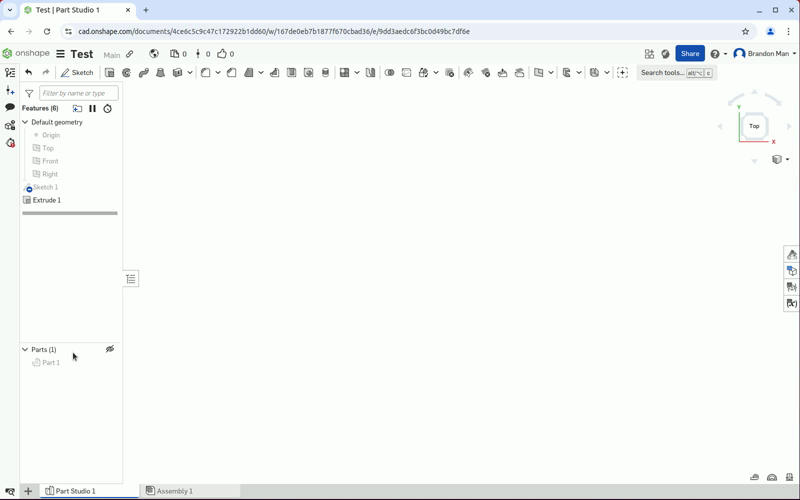
key(shift+y)
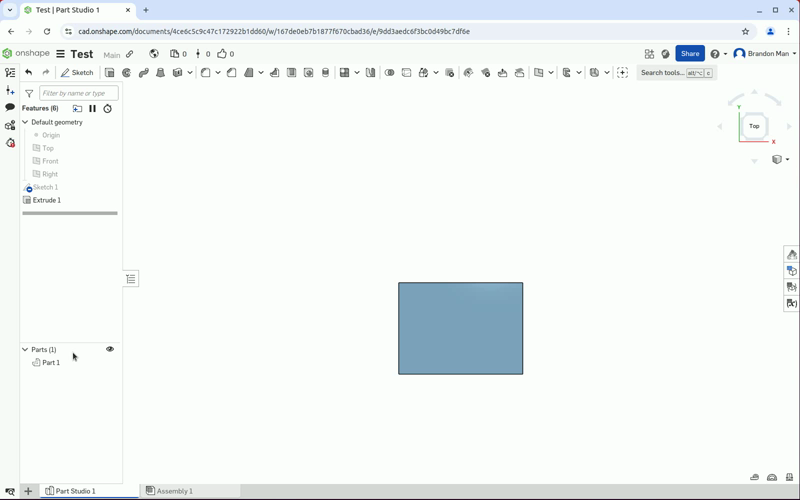
mouse_move(541, 75)
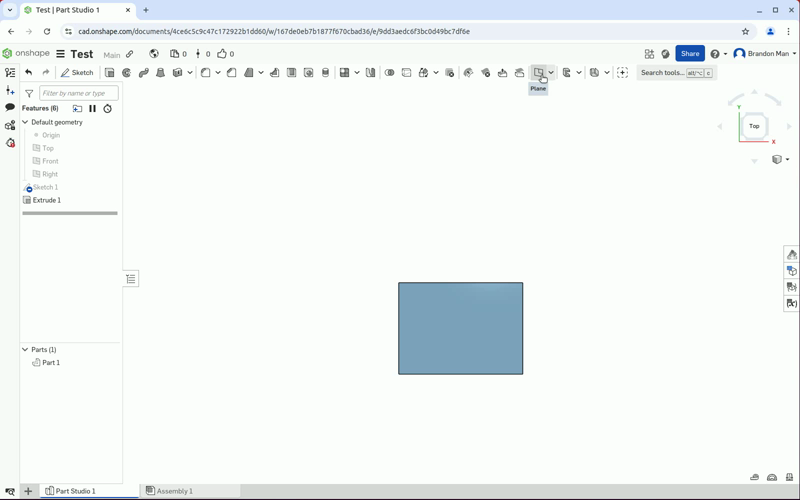
click(541, 75)
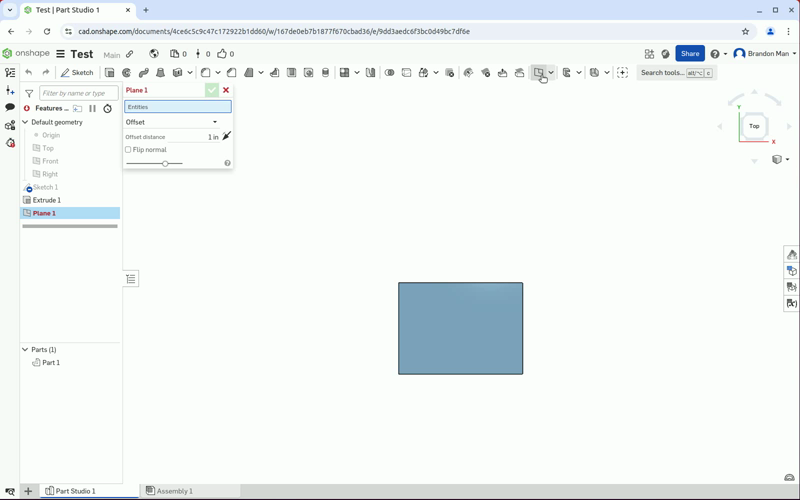
mouse_move(73, 150)
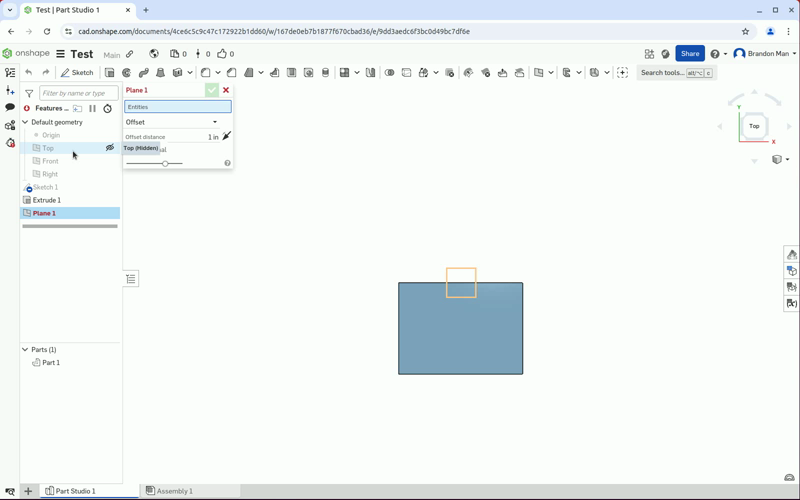
click(73, 150)
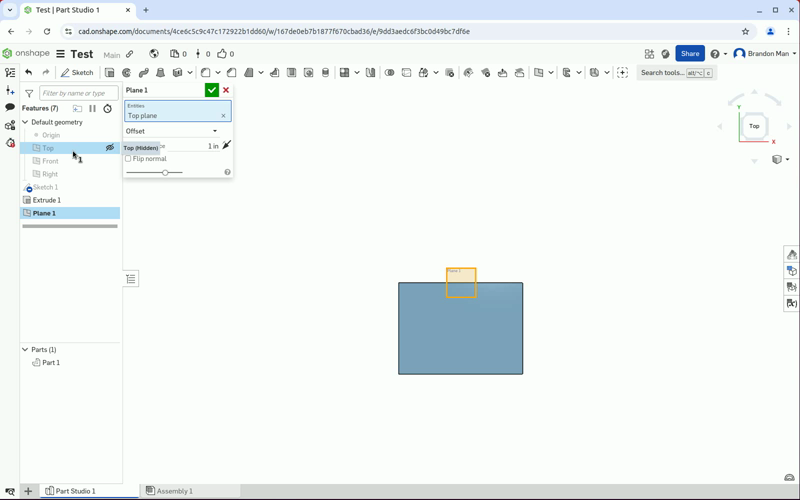
key(tab, 2)
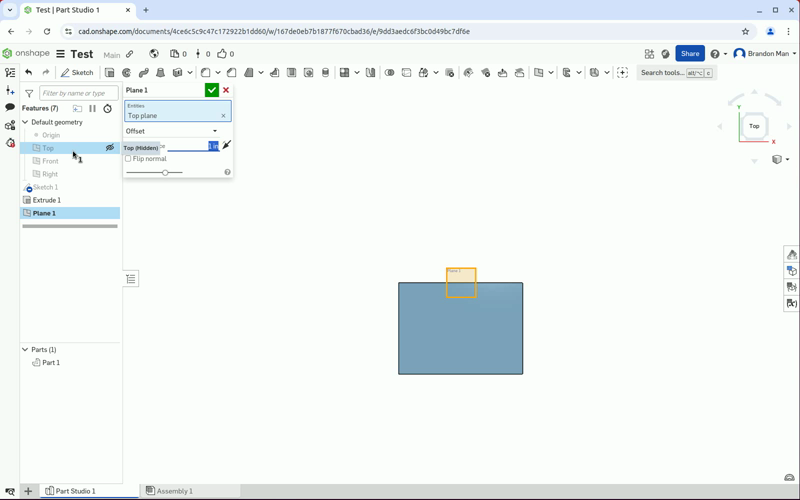
text(13.495)
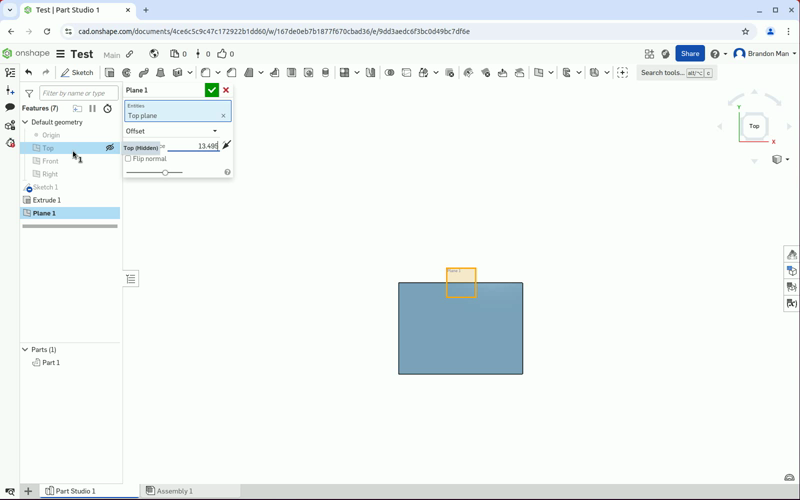
key(enter, 2)
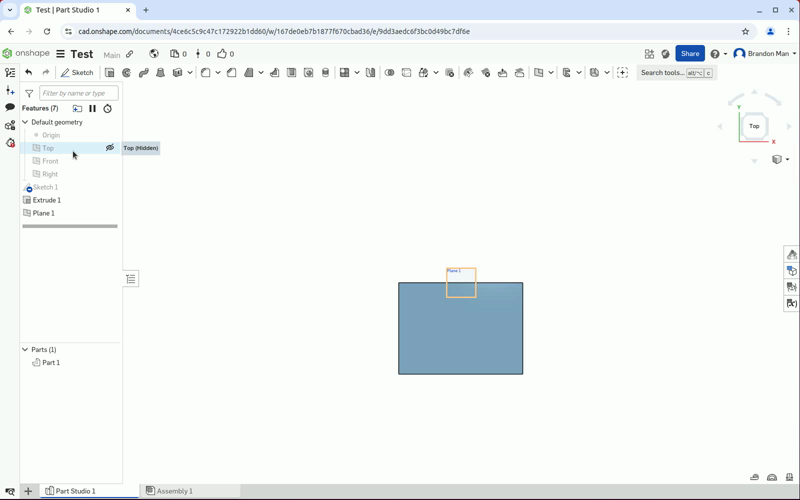
key(shift+s)
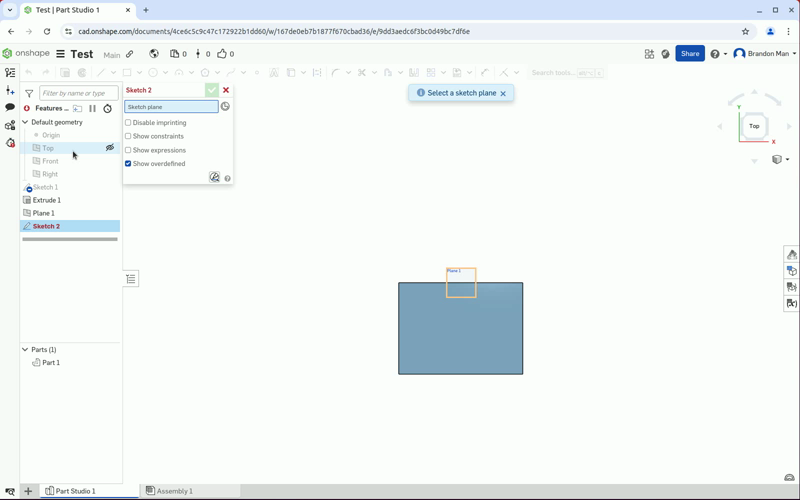
mouse_move(73, 215)
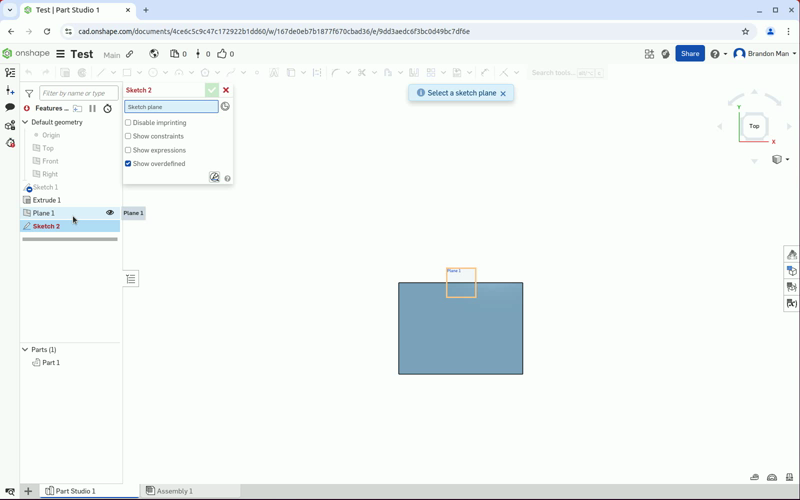
click(73, 215)
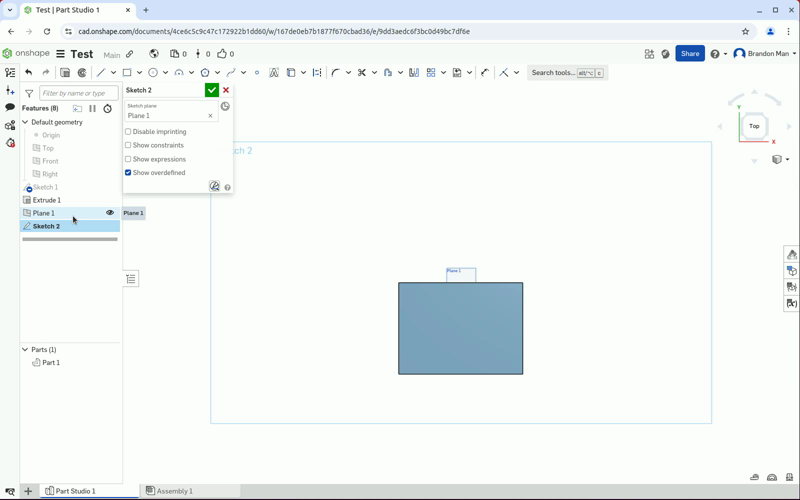
mouse_move(73, 352)
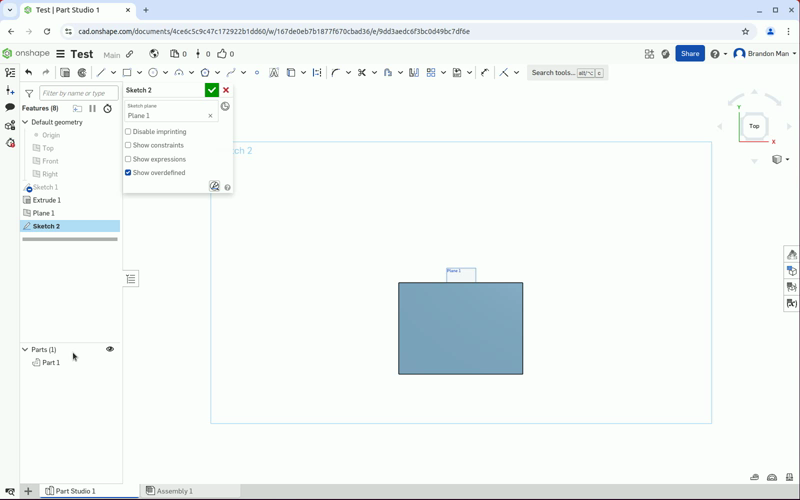
key(y)
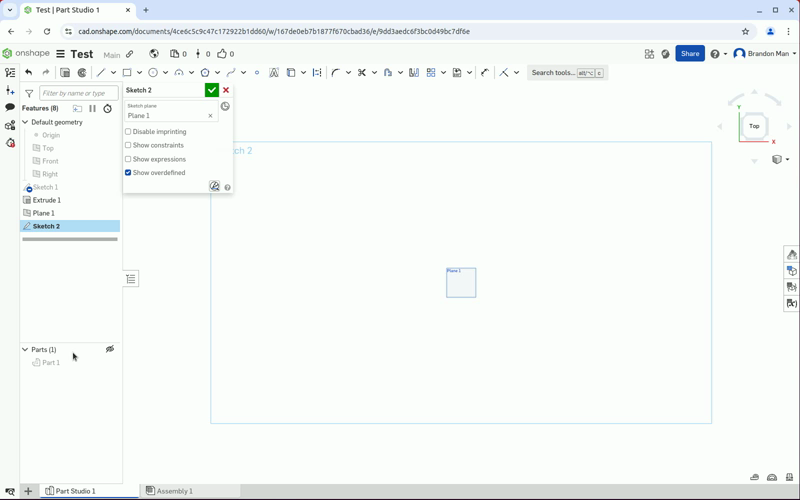
key(l)
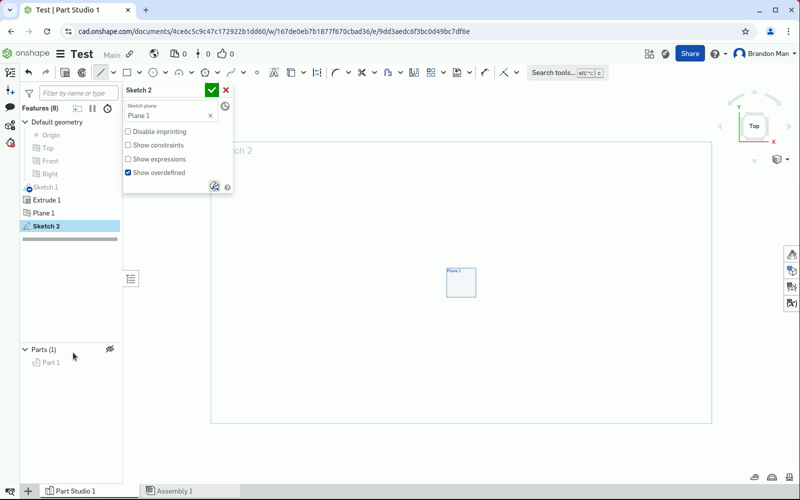
key_down(shift)
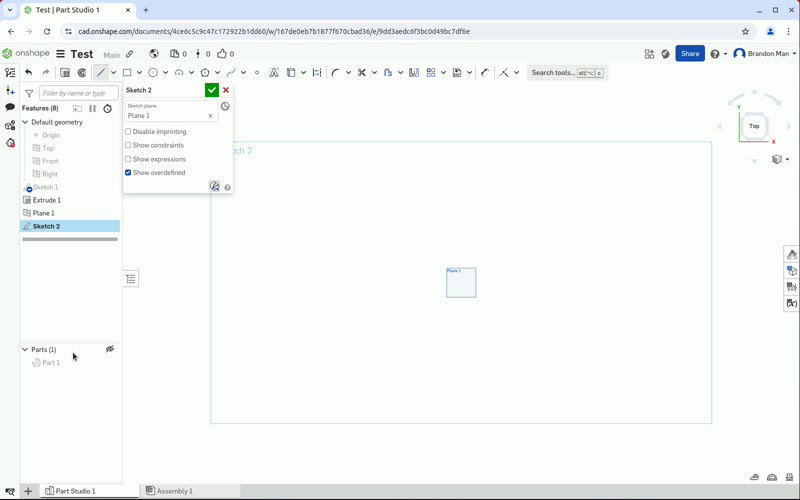
mouse_move(412, 353)
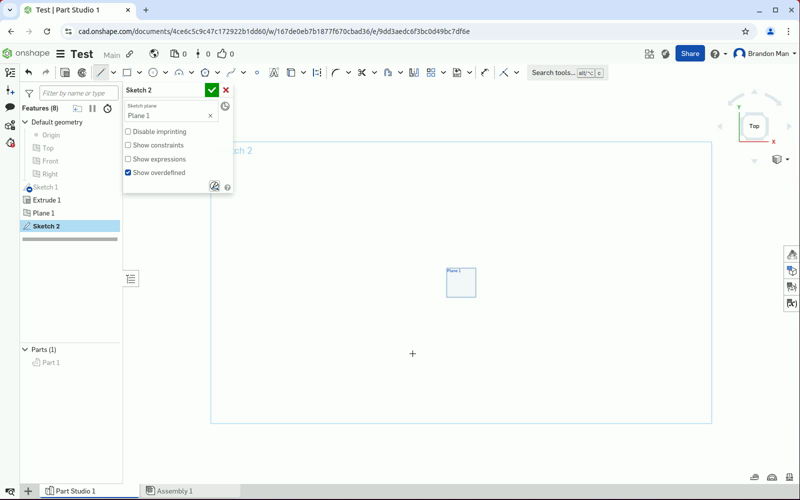
click(412, 353)
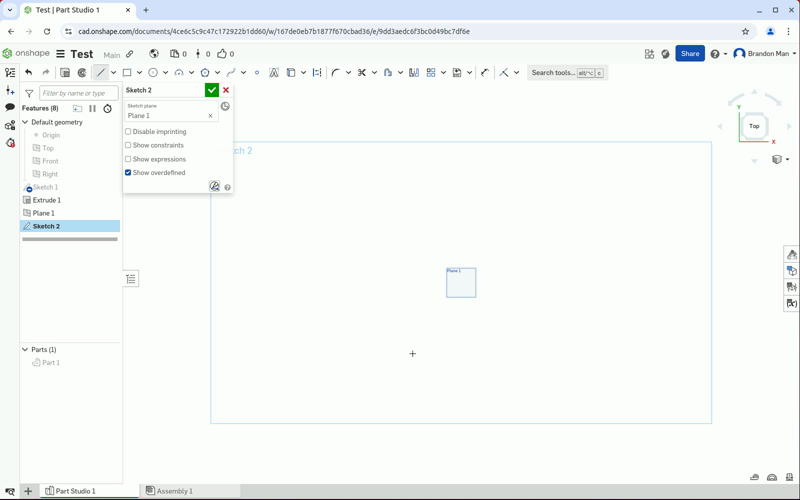
key_up(shift)
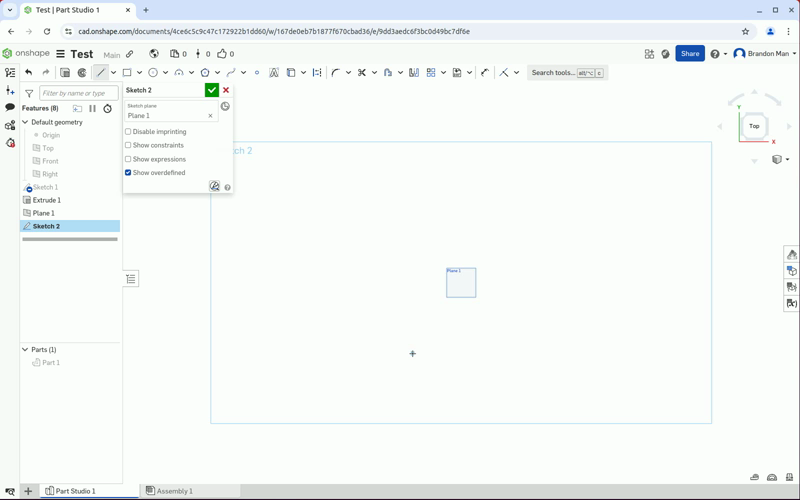
key_down(shift)
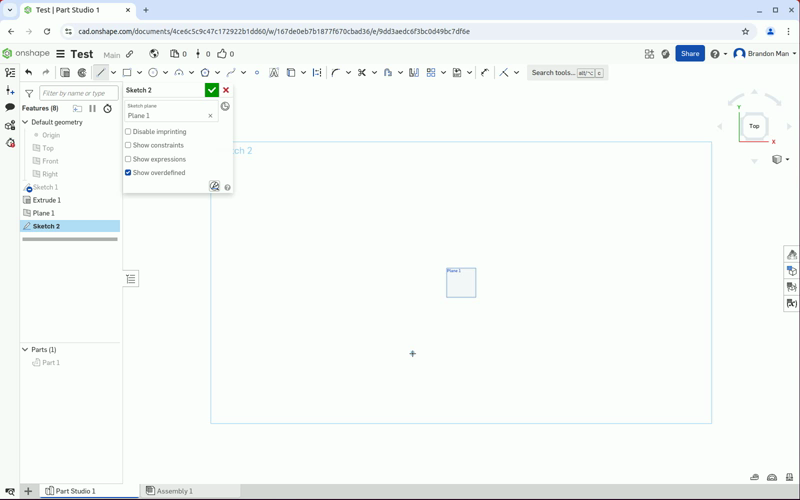
mouse_move(492, 353)
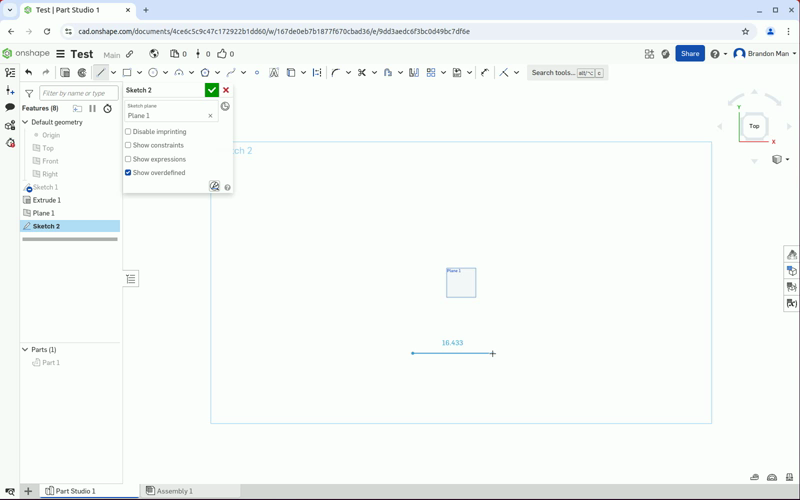
click(492, 353)
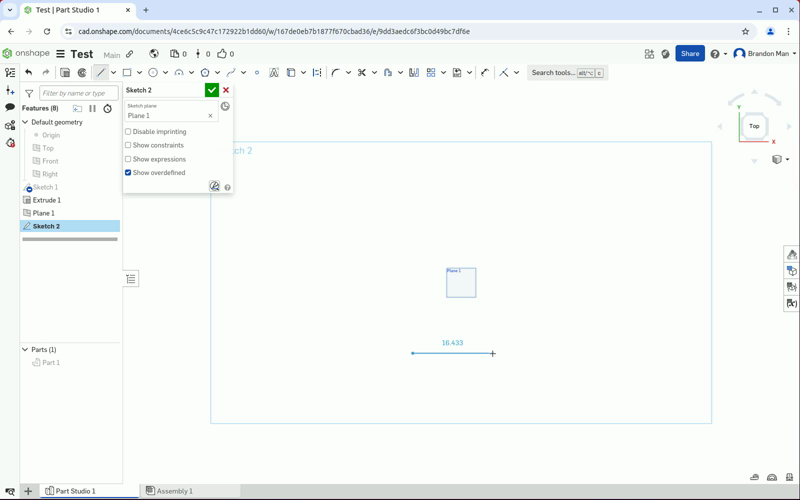
key_up(shift)
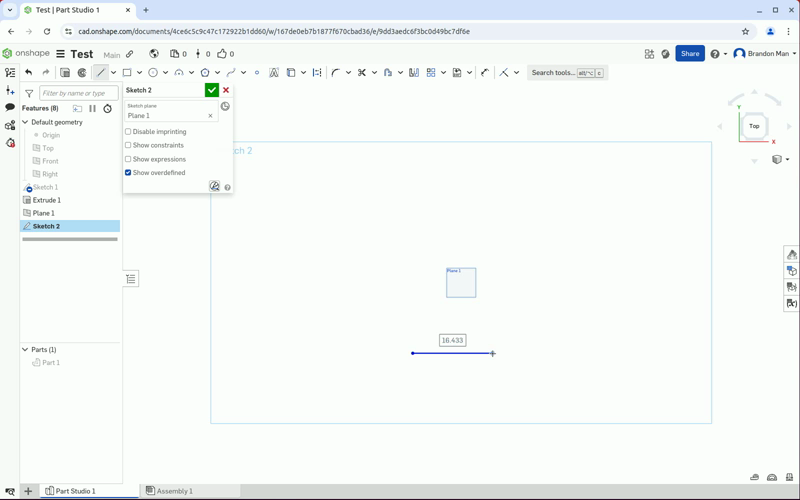
key_down(shift)
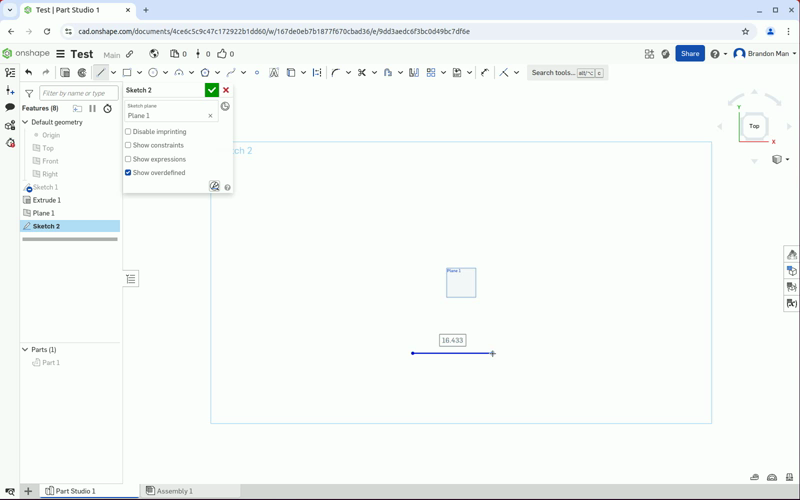
mouse_move(522, 353)
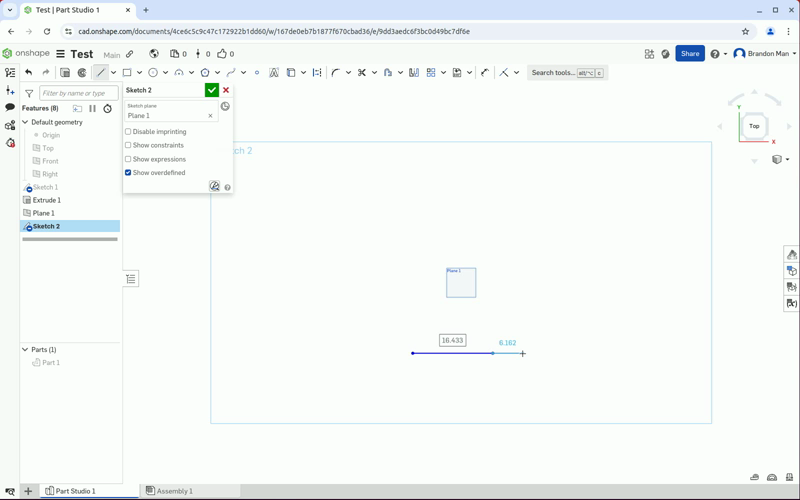
mouse_move(492, 316)
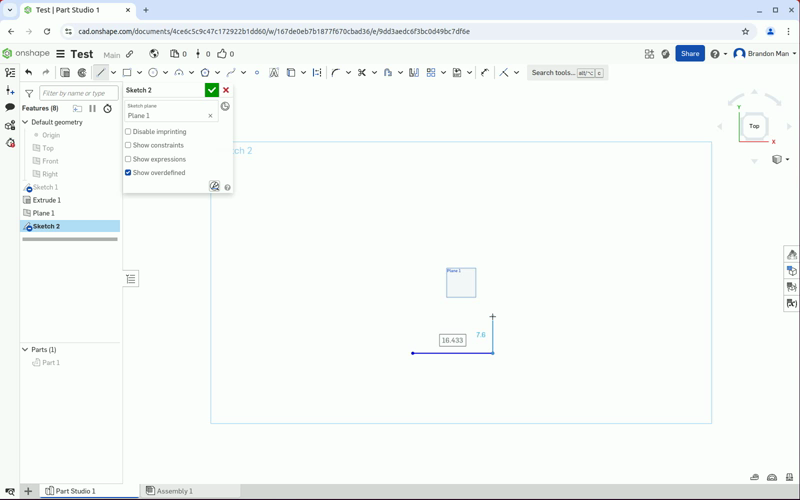
click(492, 316)
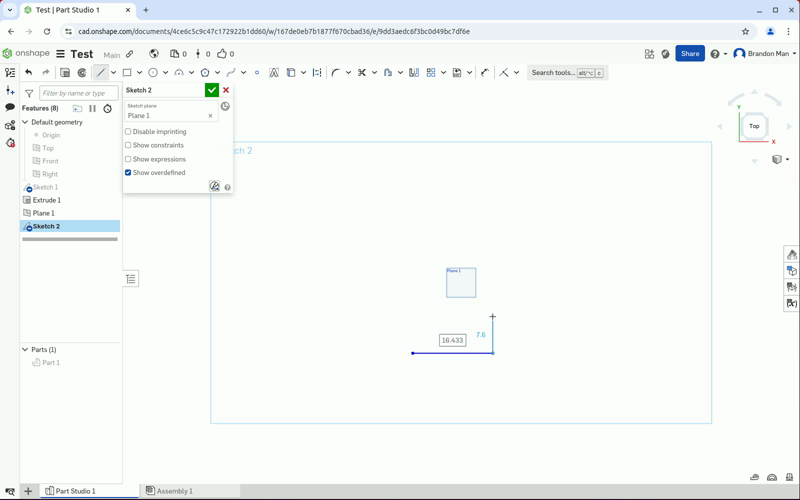
key_up(shift)
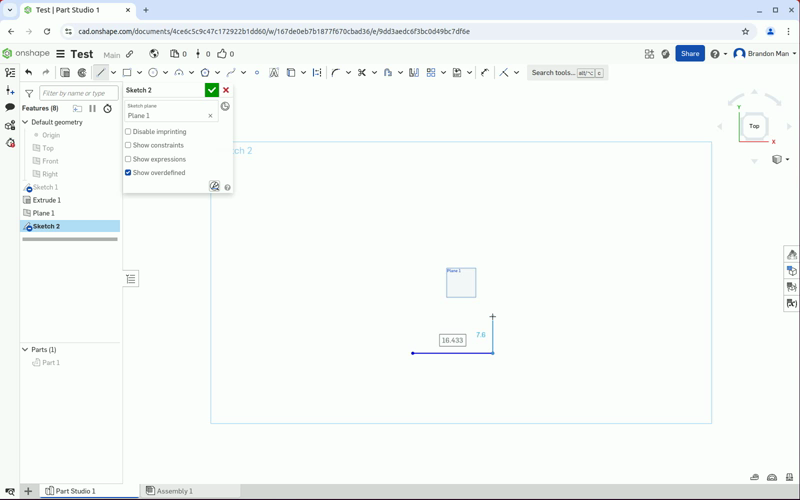
key_down(shift)
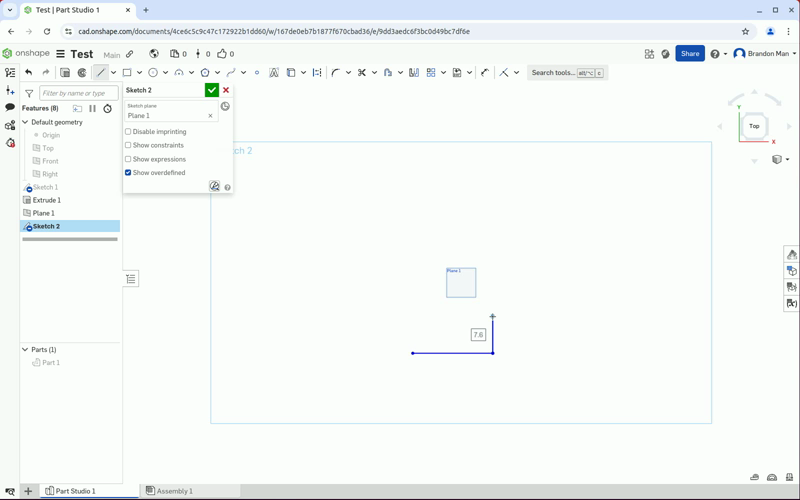
mouse_move(412, 316)
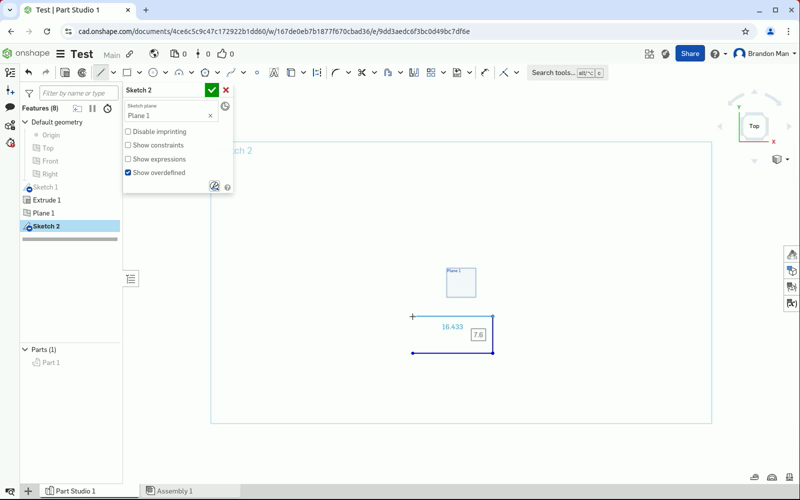
click(412, 316)
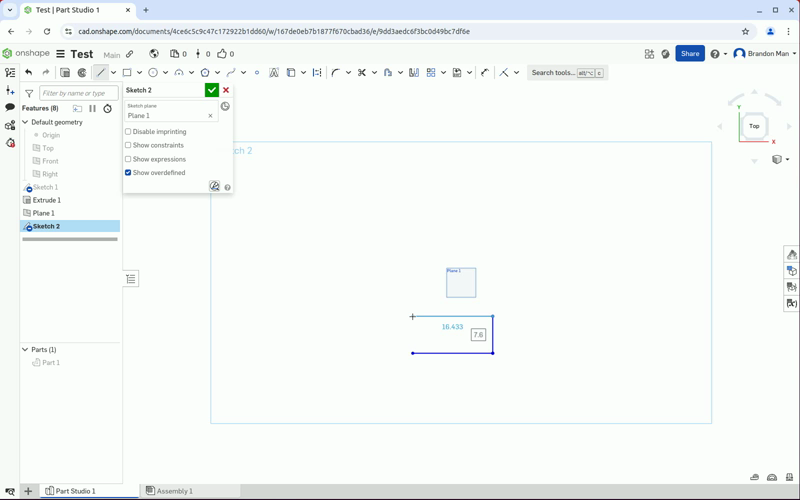
key_up(shift)
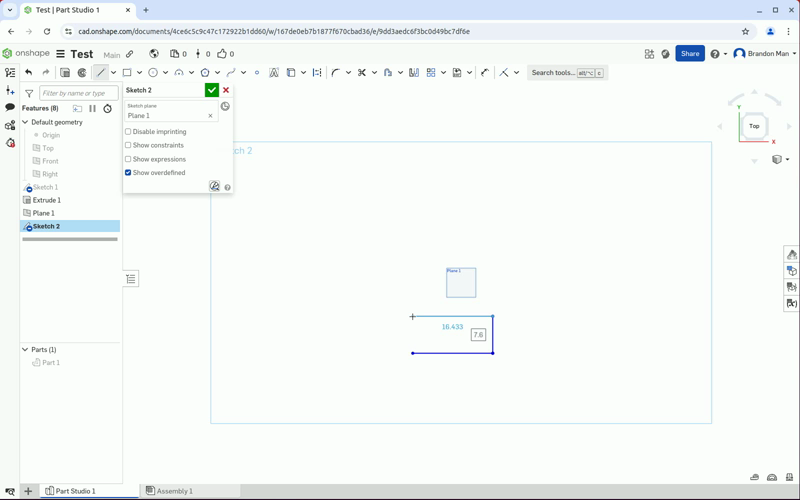
mouse_move(442, 316)
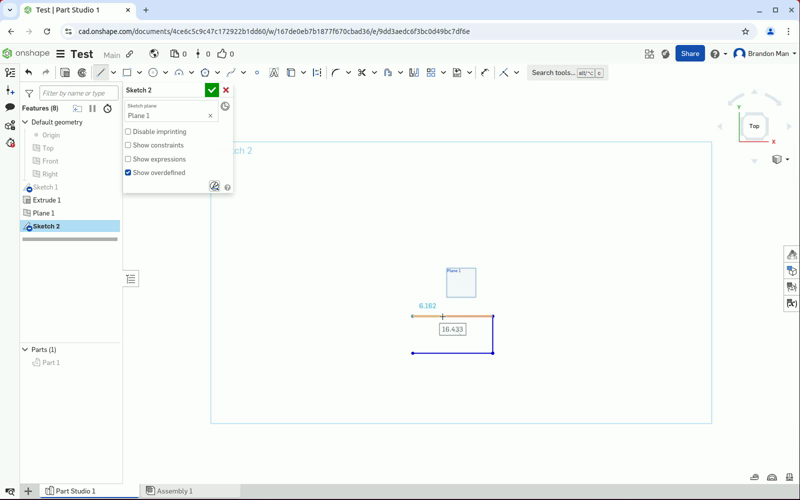
key_down(shift)
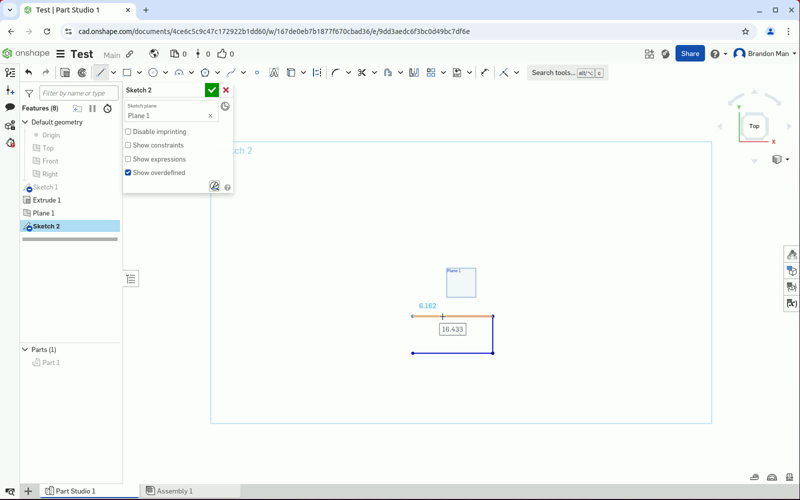
mouse_move(412, 353)
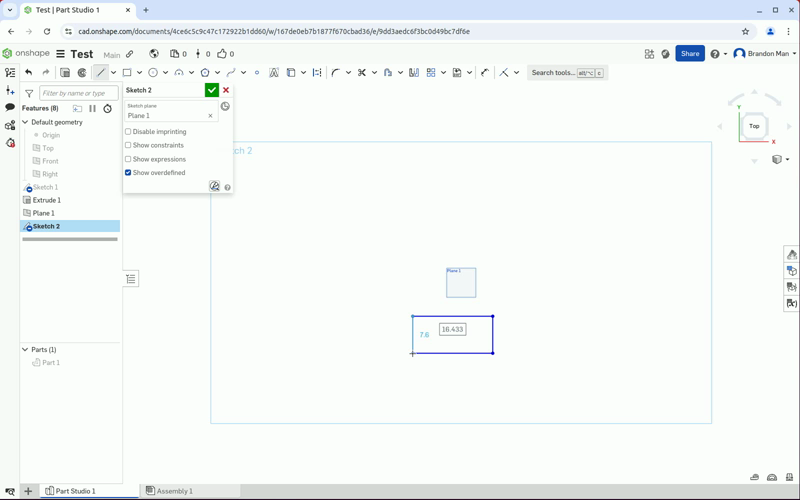
key_up(shift)
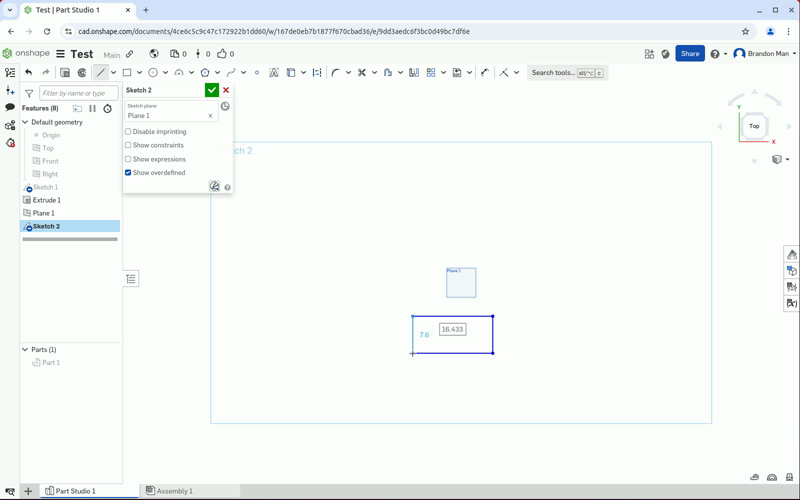
click(412, 353)
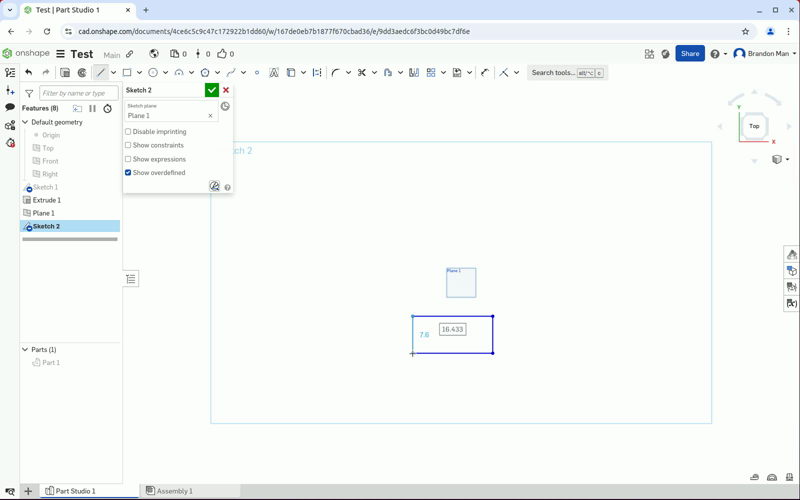
key(esc)
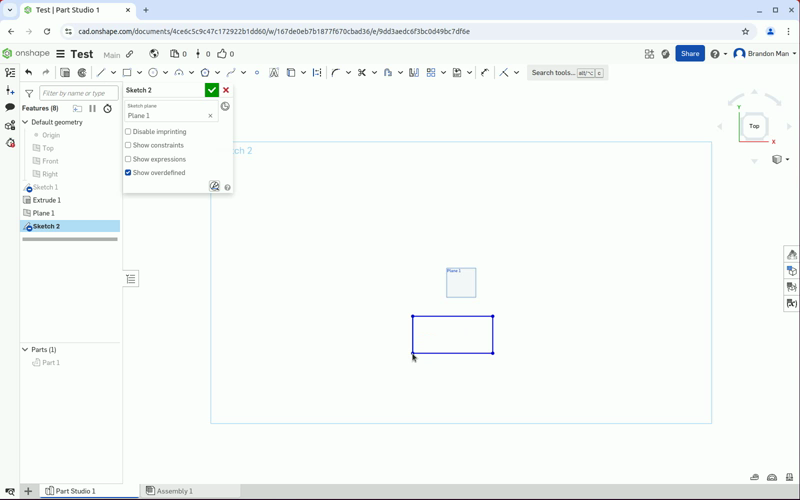
mouse_move(445, 345)
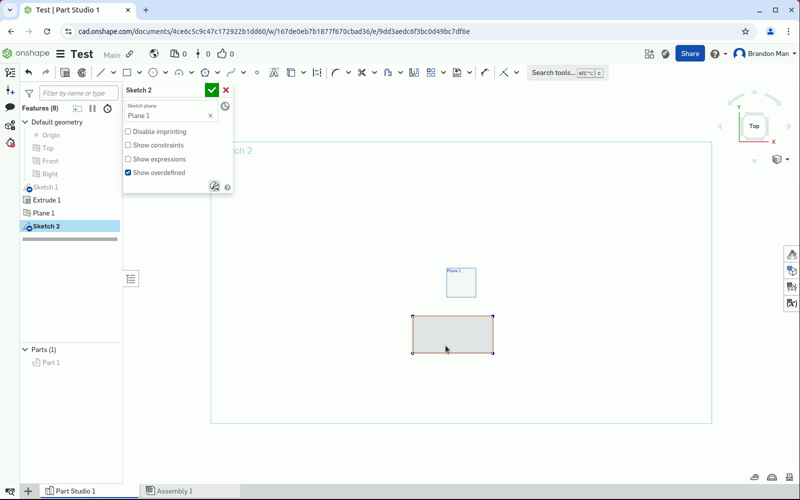
click(445, 345)
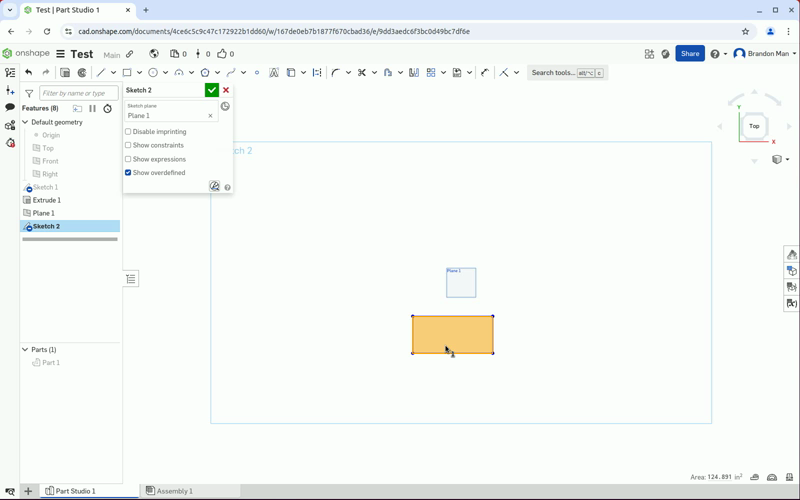
mouse_move(73, 352)
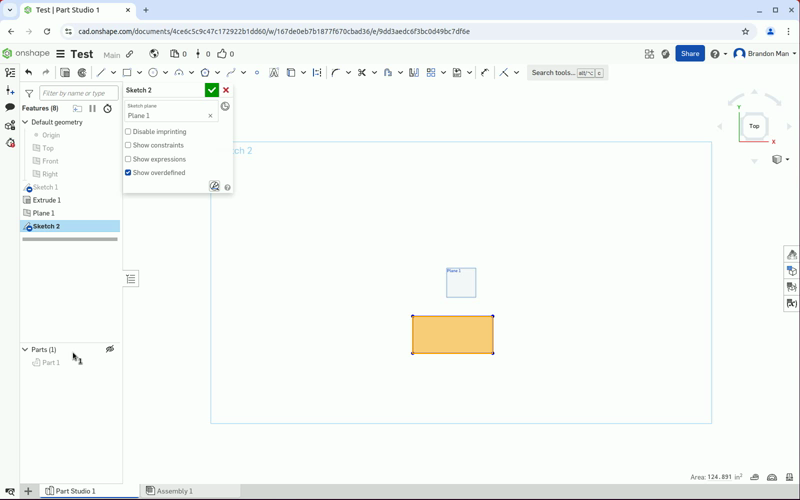
key(shift+y)
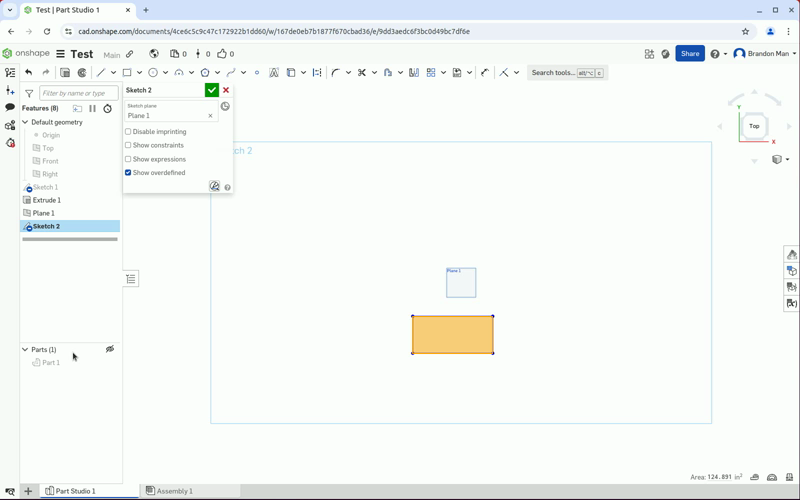
key(shift+e)
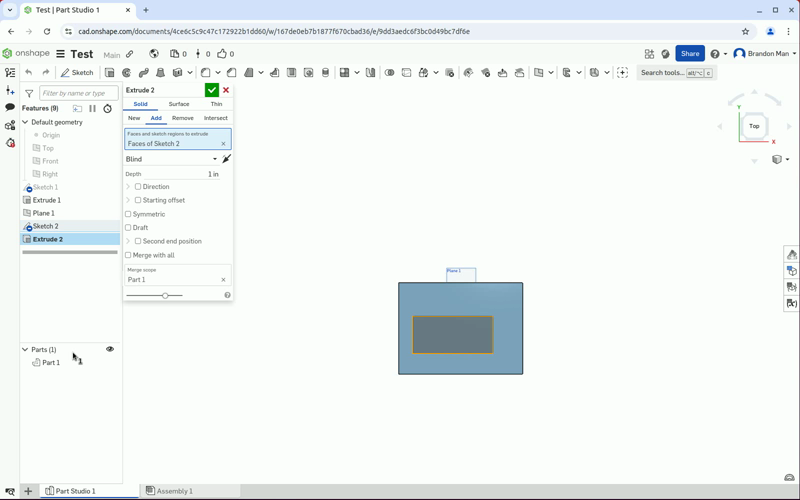
mouse_move(143, 106)
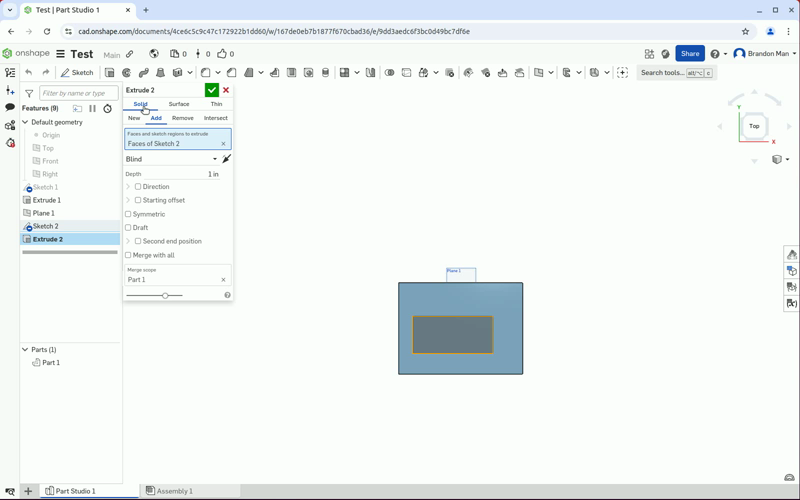
click(143, 106)
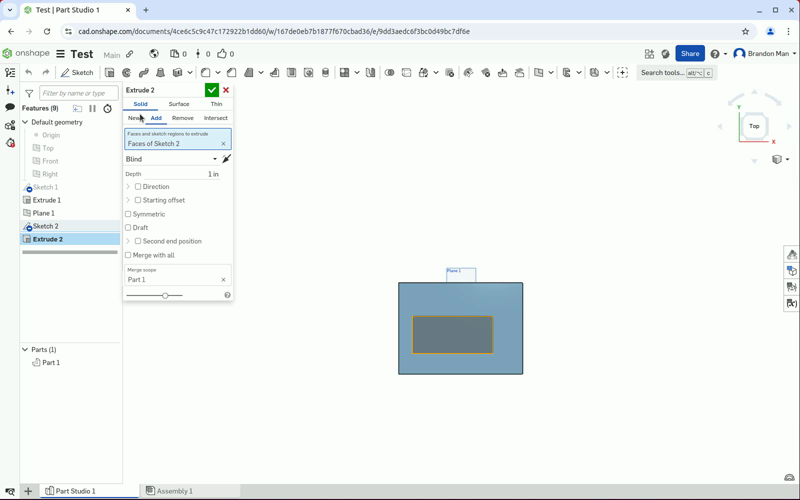
mouse_move(137, 120)
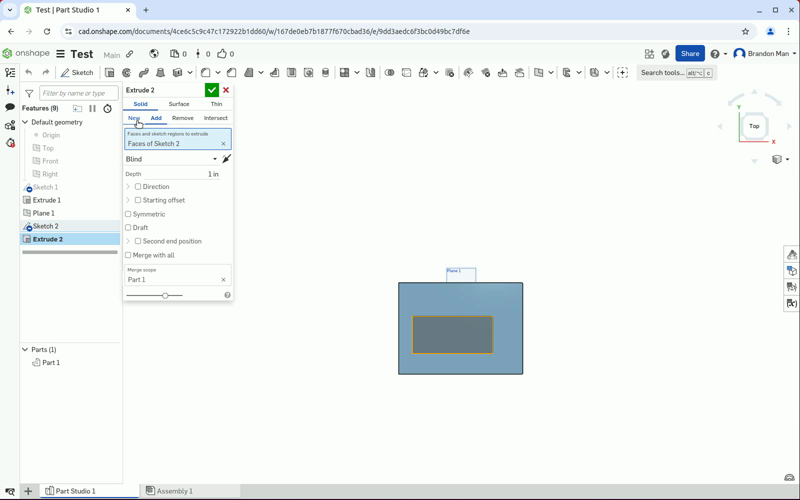
click(137, 120)
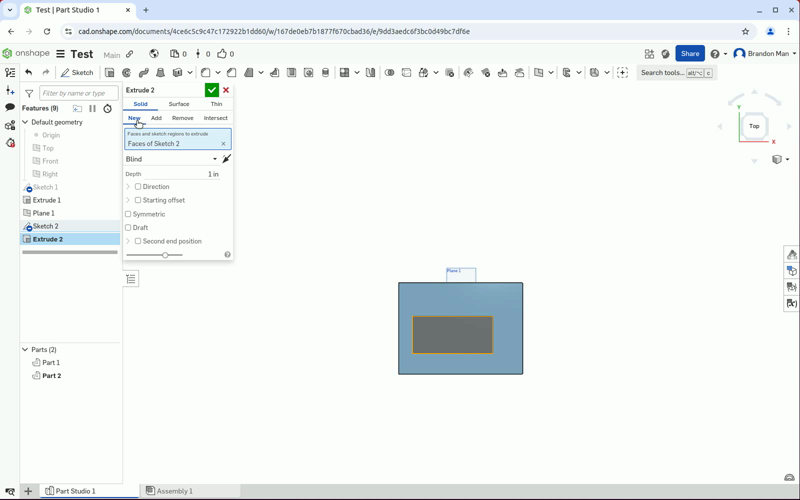
key(tab, 4)
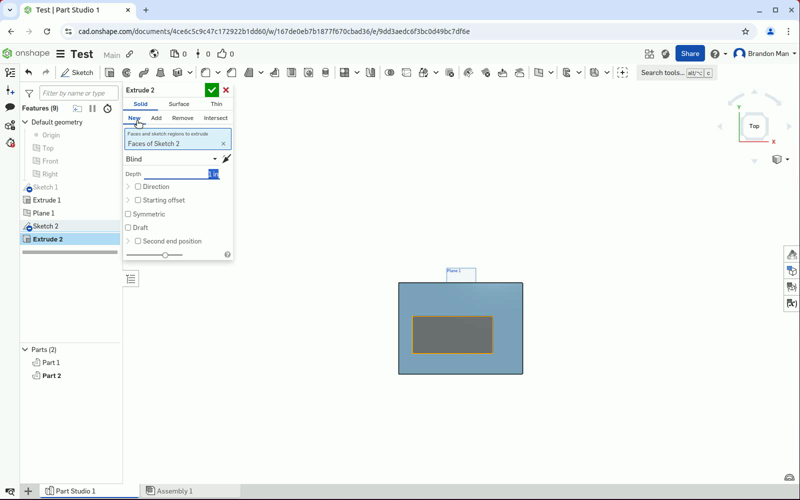
text(9.628)
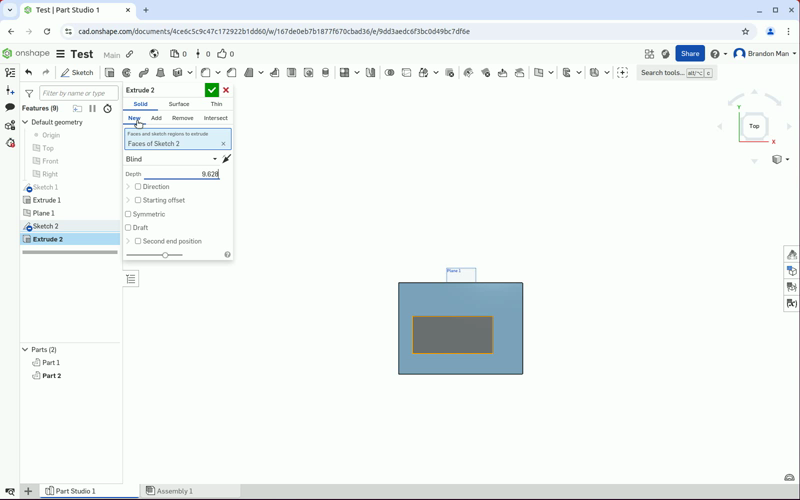
key(enter)
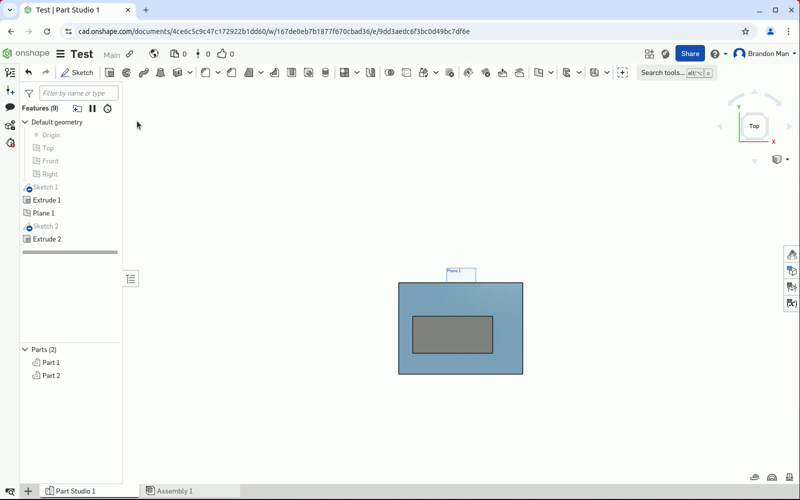
key(shift+h)
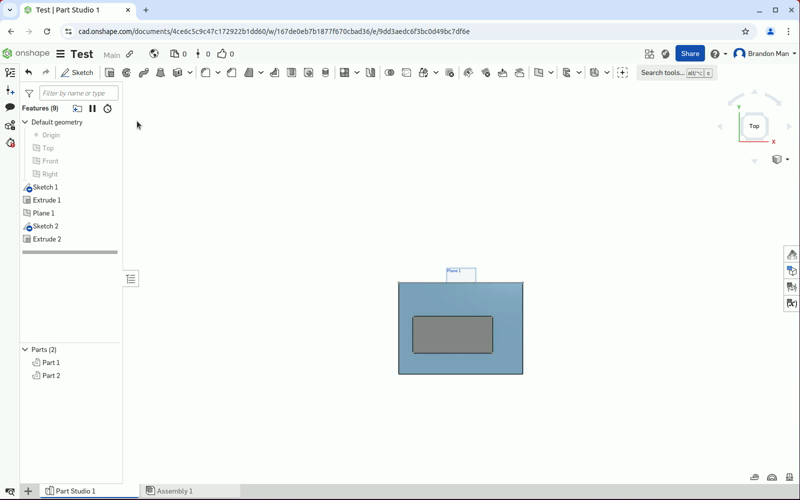
key(shift+h)
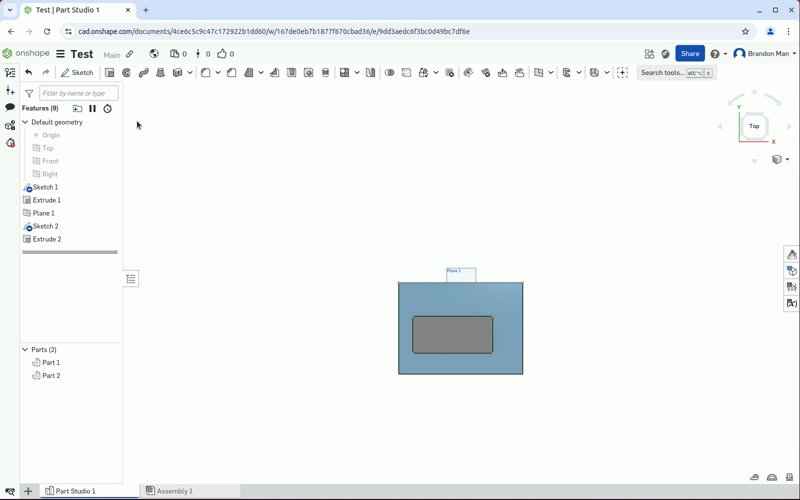
key(shift+7)
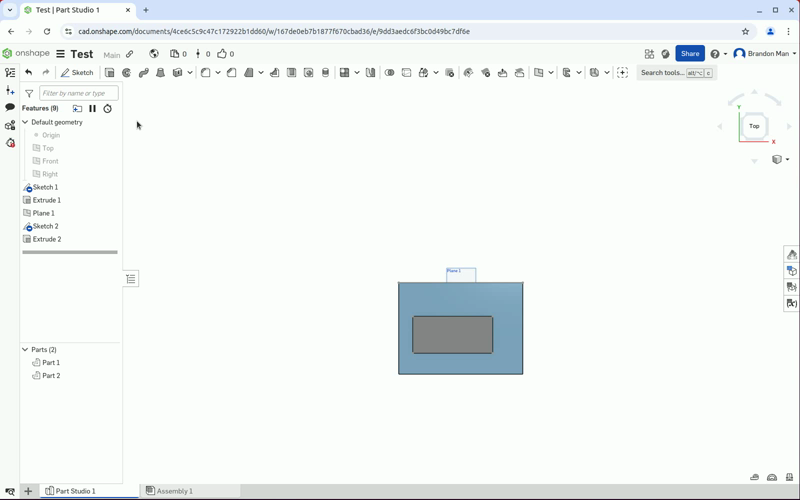
key(up, 3)
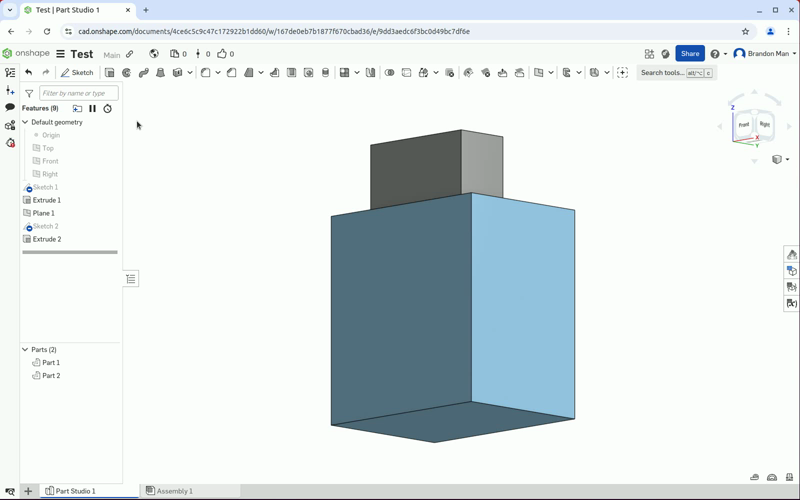
key(left, 3)
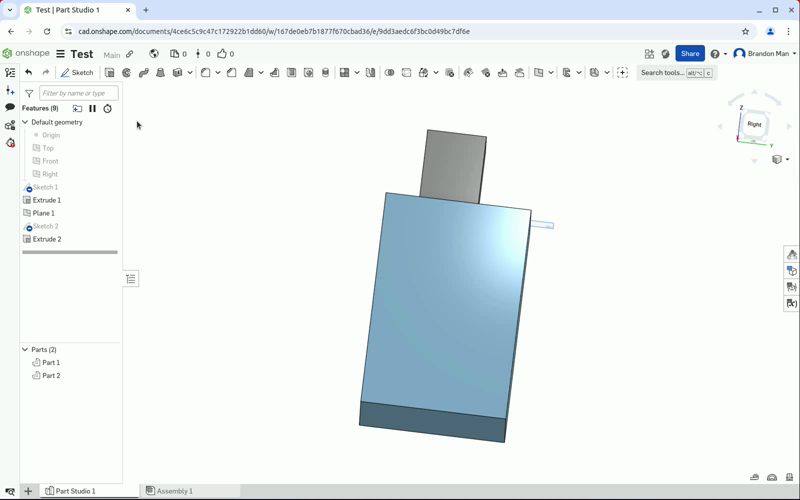
key(right, 3)
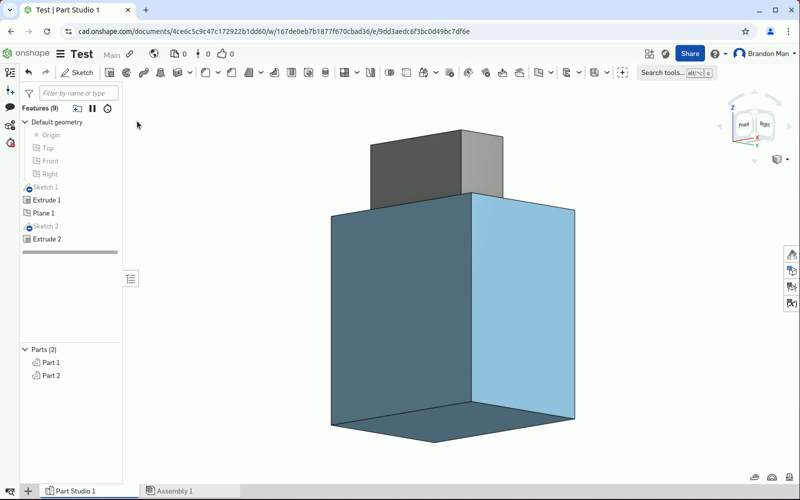
key(down, 3)
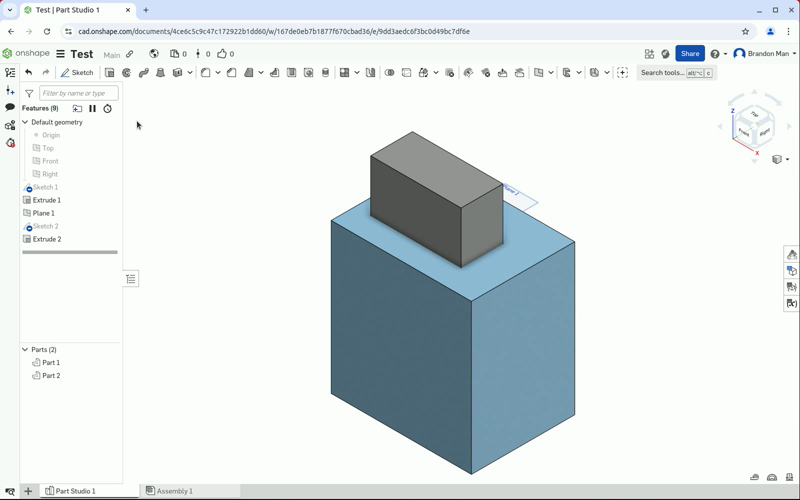
mouse_move(73, 189)
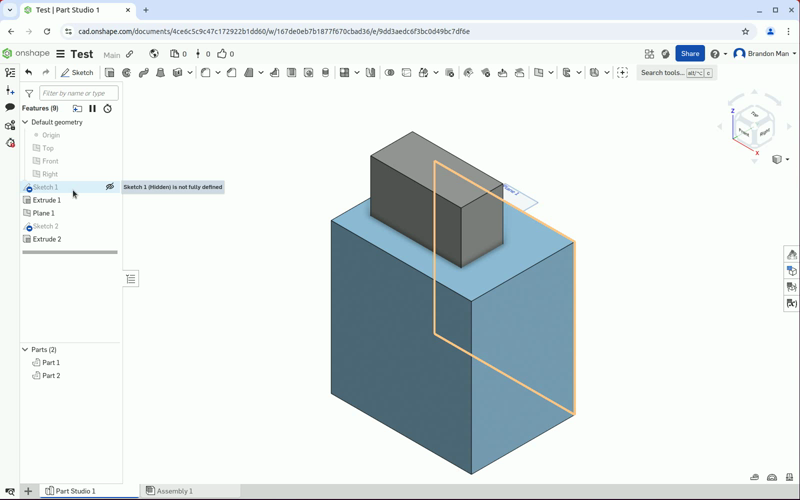
click(73, 189)